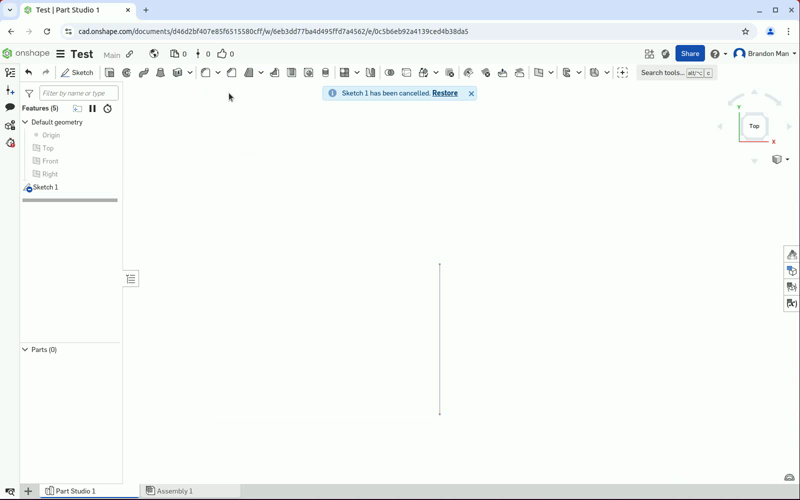
key(shift+h)
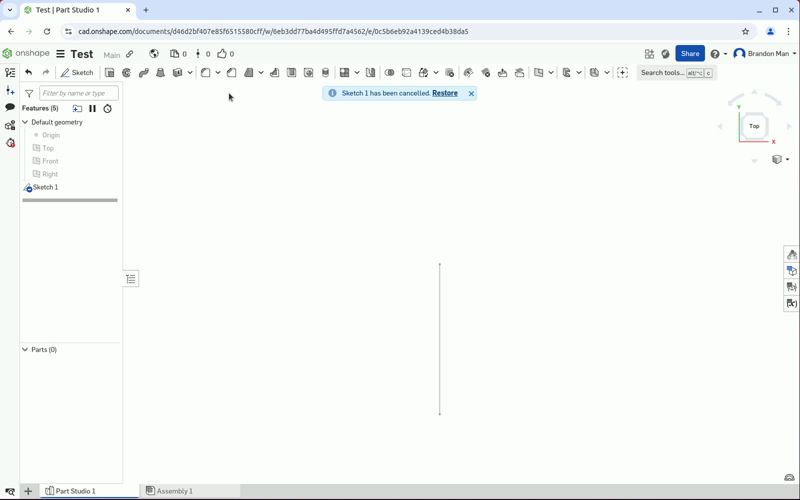
key(shift+s)
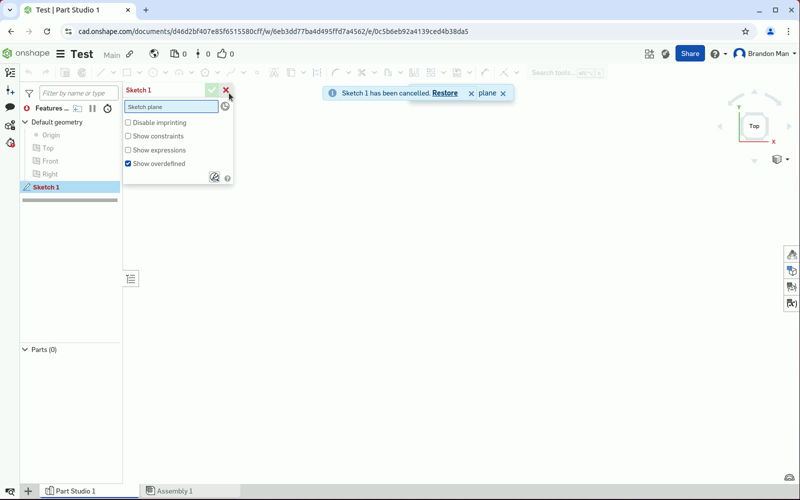
mouse_move(73, 150)
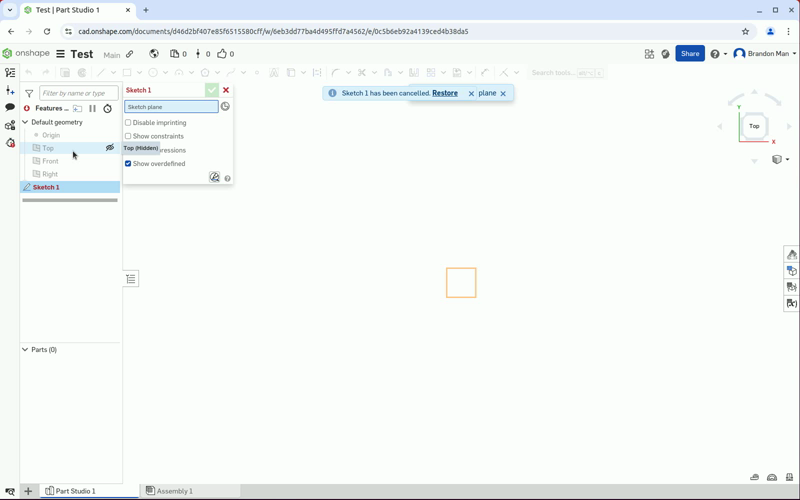
click(73, 150)
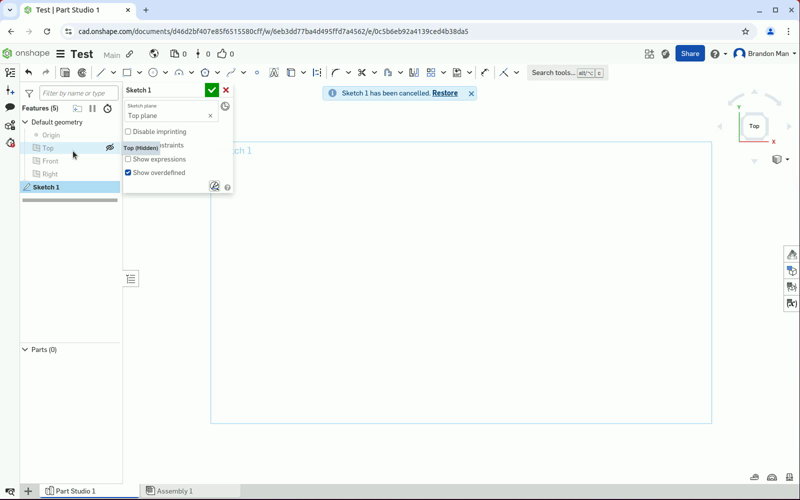
mouse_move(73, 352)
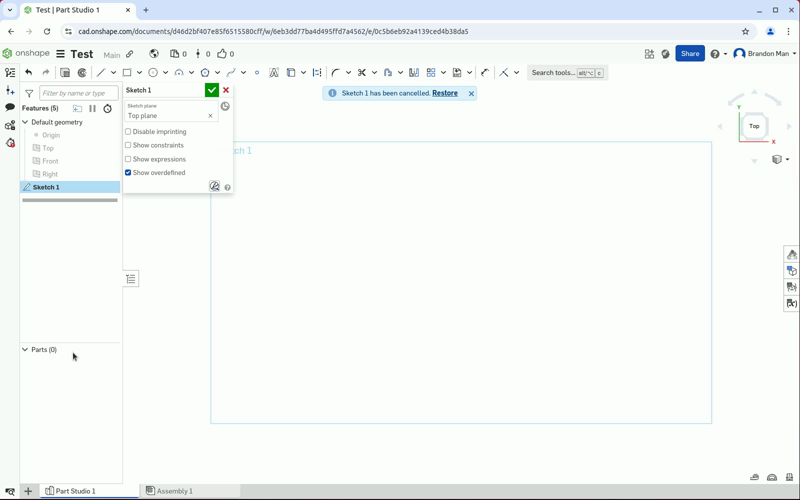
key(y)
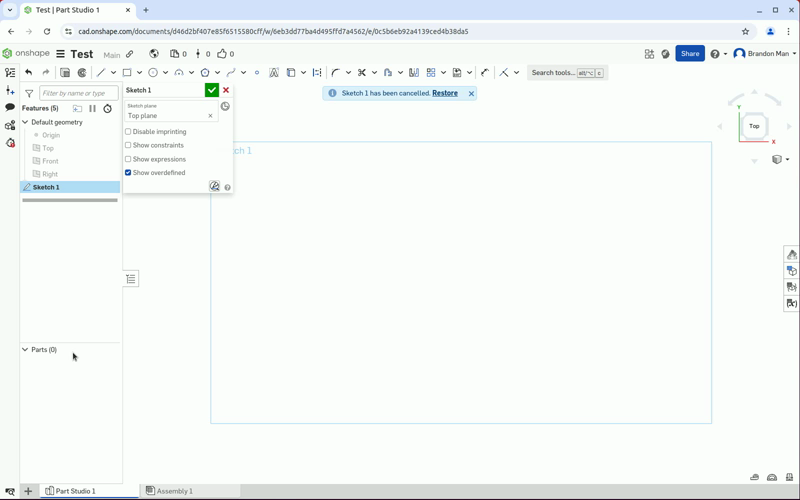
key(l)
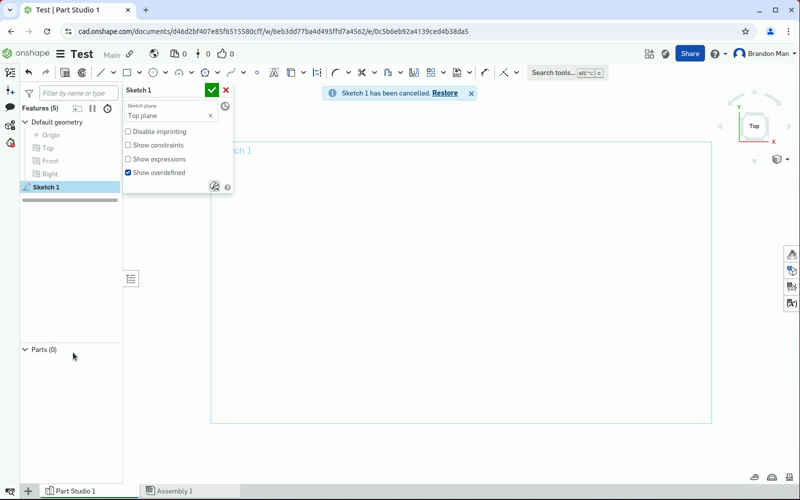
key_down(shift)
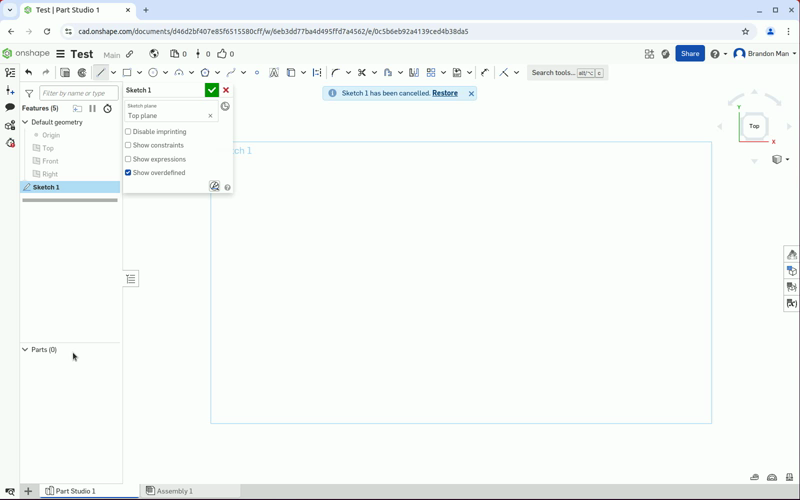
mouse_move(460, 395)
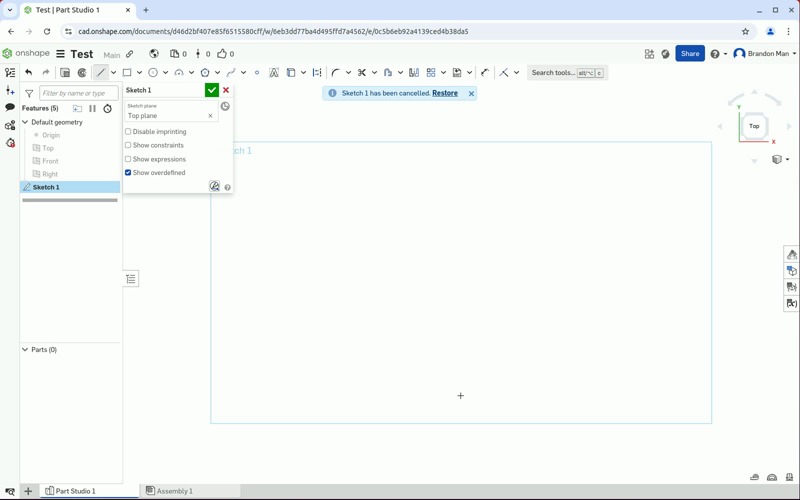
click(460, 395)
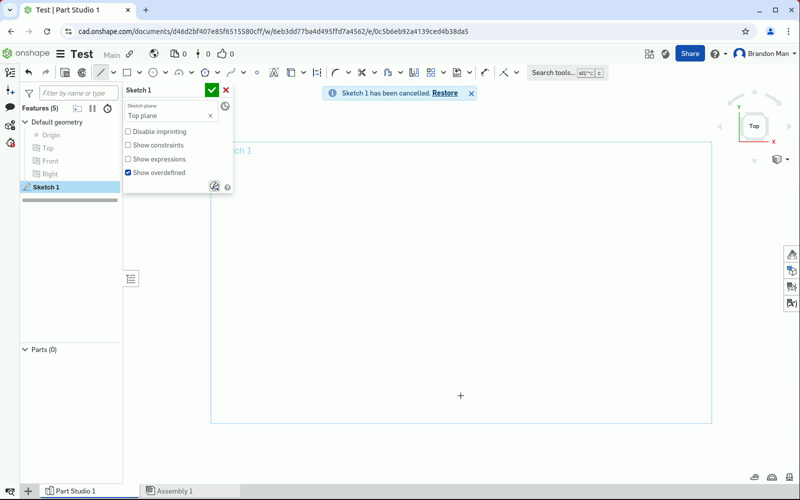
key_up(shift)
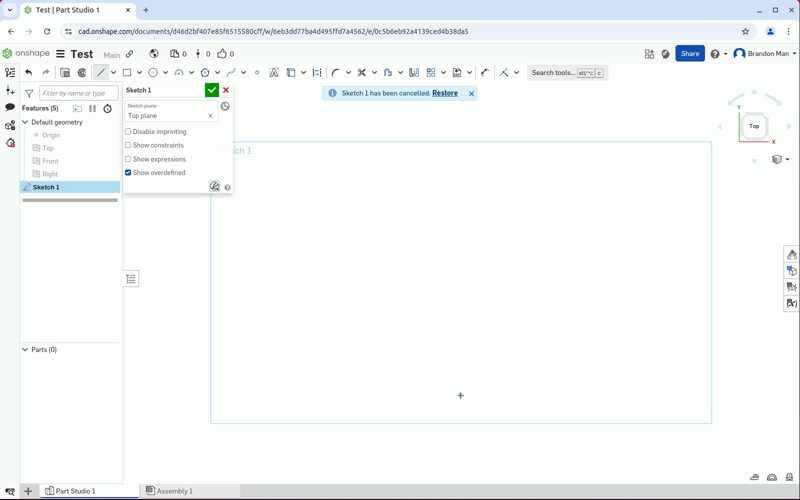
key_down(shift)
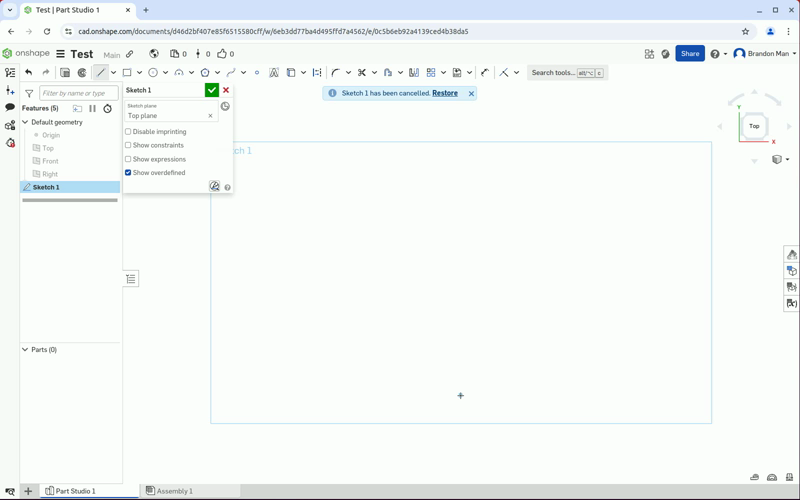
mouse_move(490, 395)
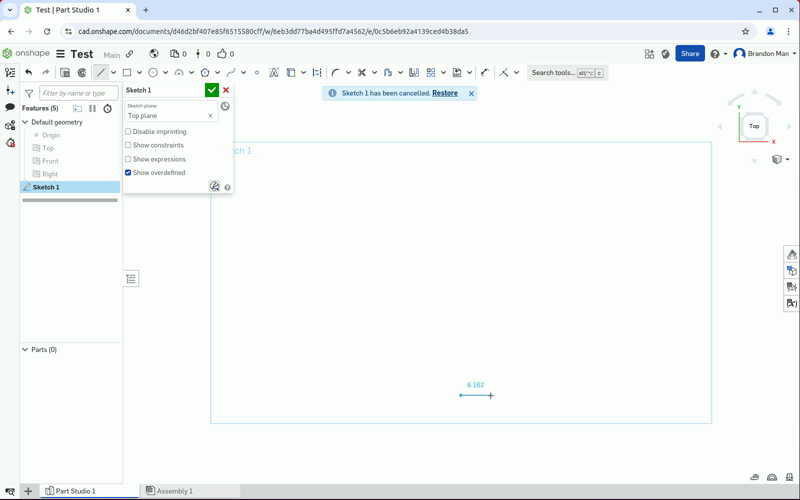
mouse_move(470, 395)
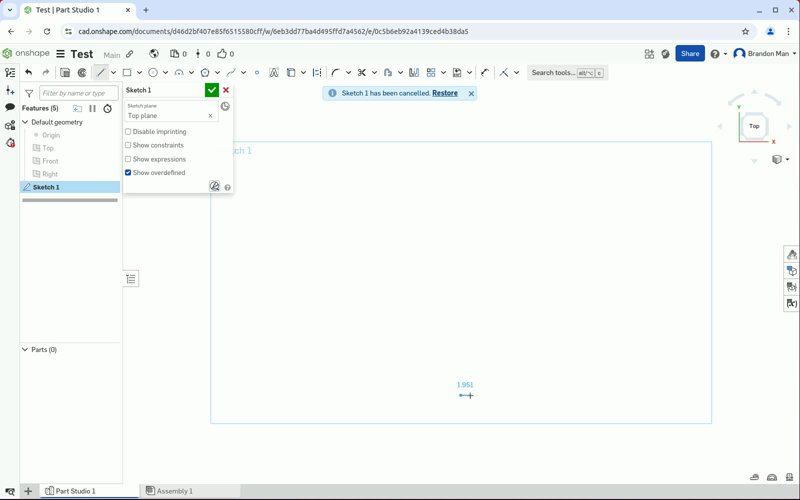
click(470, 395)
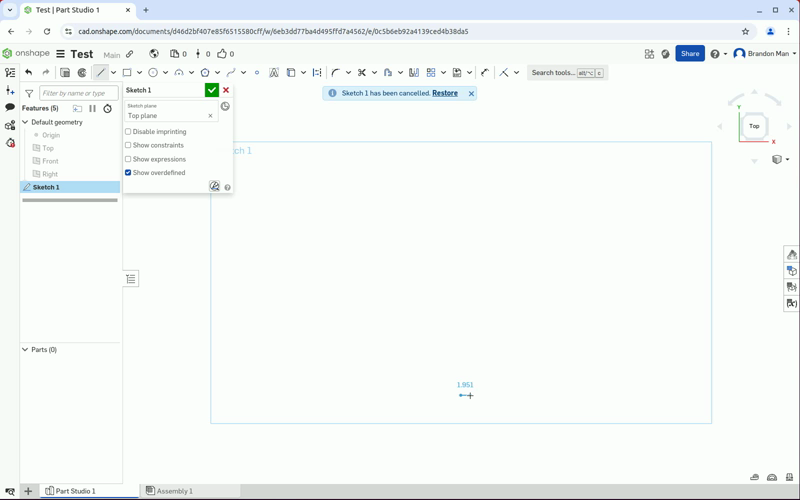
key_up(shift)
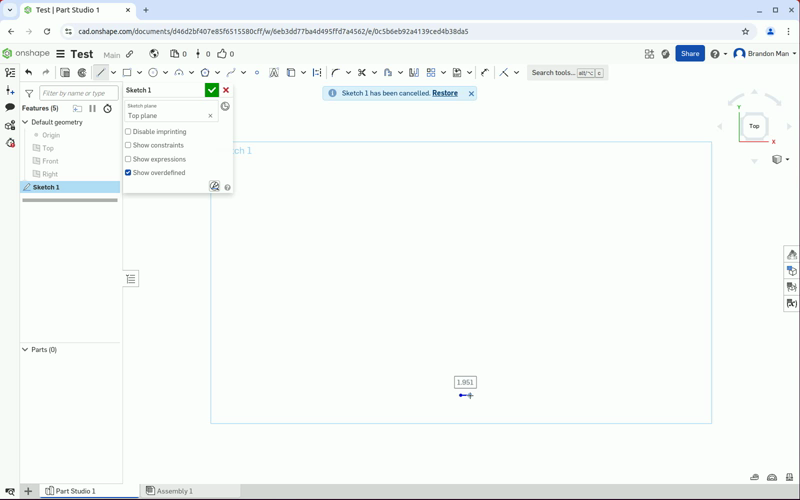
key_down(shift)
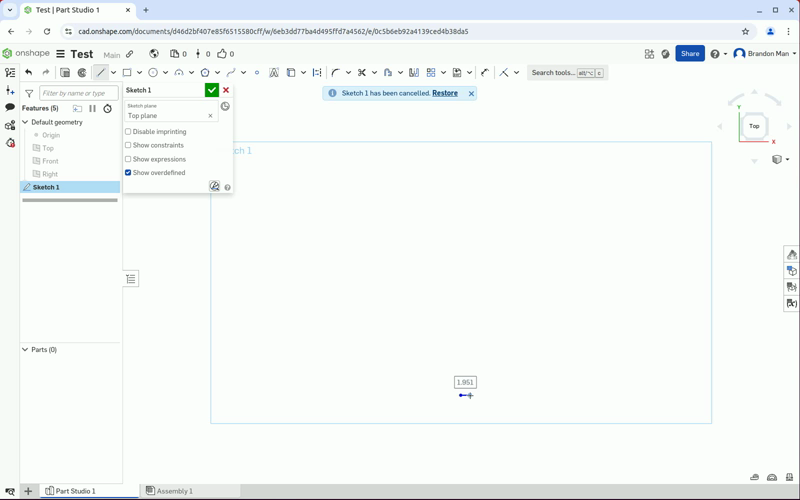
mouse_move(470, 292)
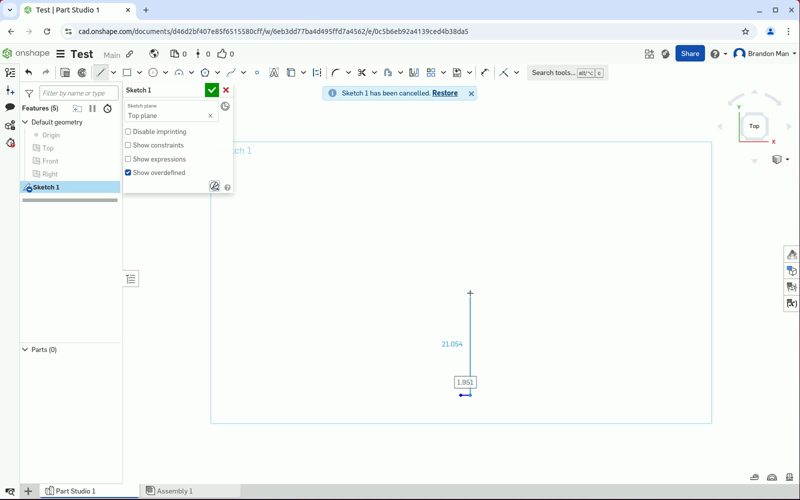
click(470, 292)
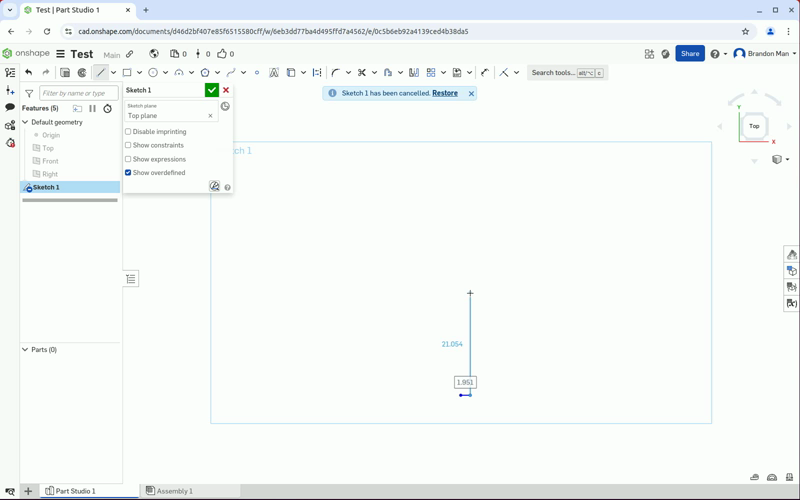
key_up(shift)
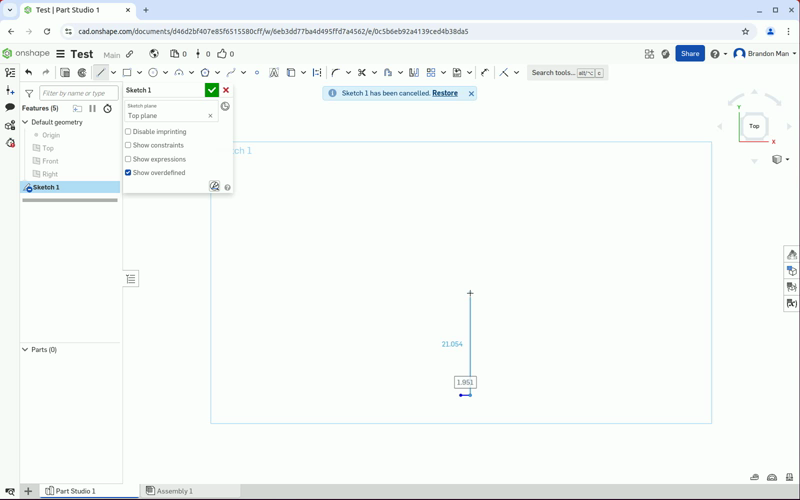
key_down(shift)
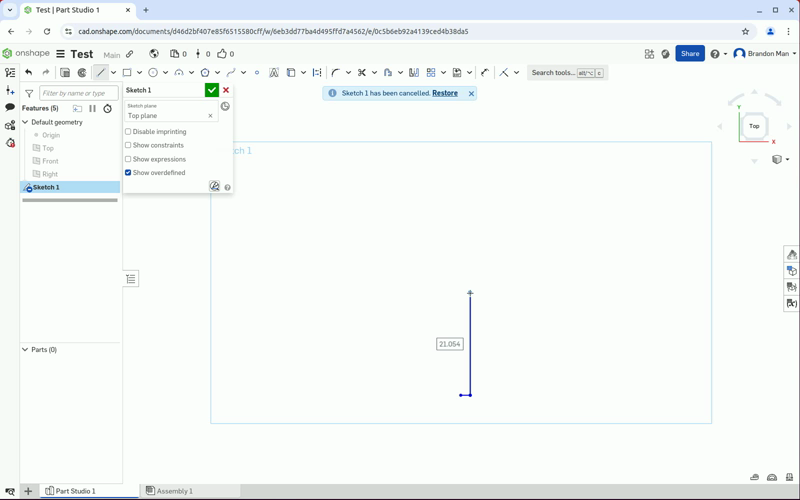
mouse_move(554, 292)
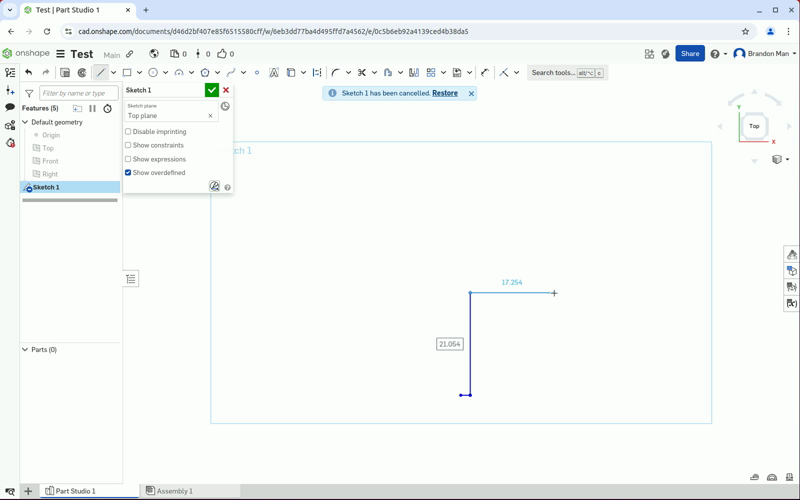
click(554, 292)
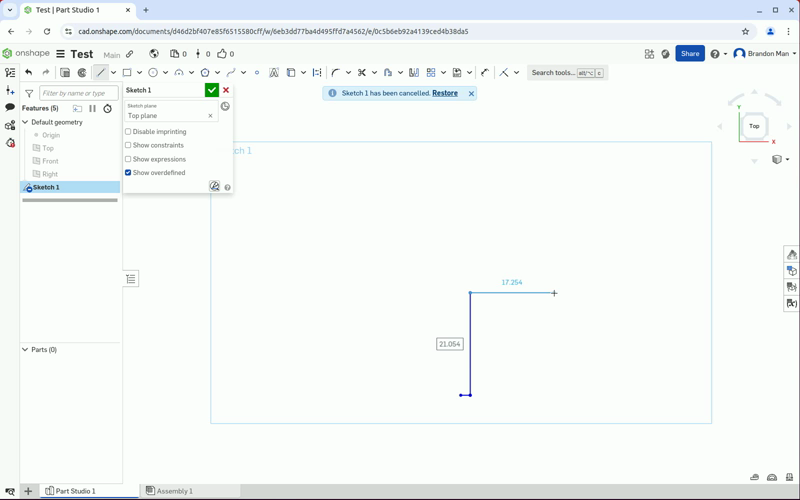
key_up(shift)
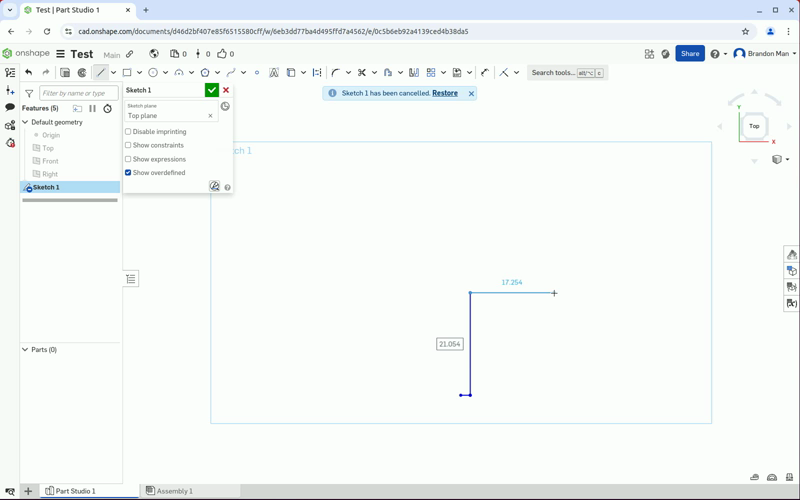
key_down(shift)
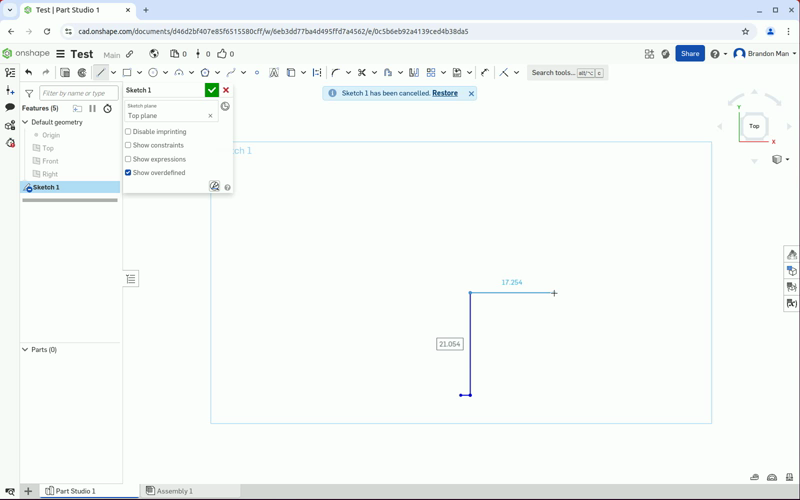
mouse_move(554, 395)
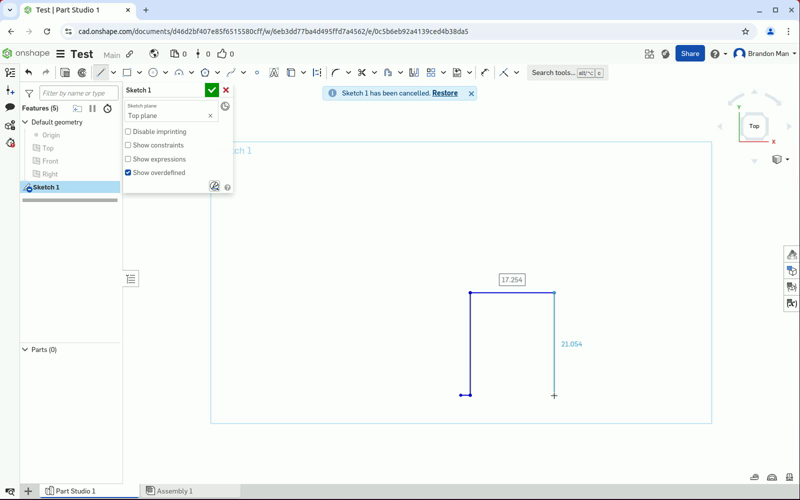
click(554, 395)
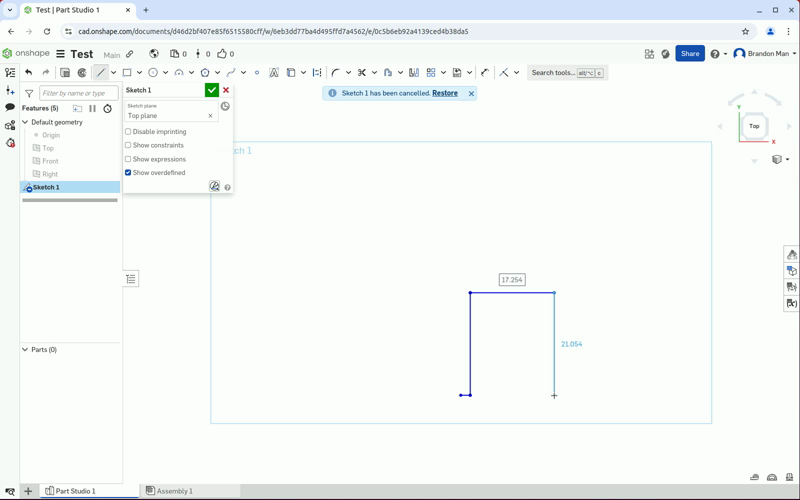
key_up(shift)
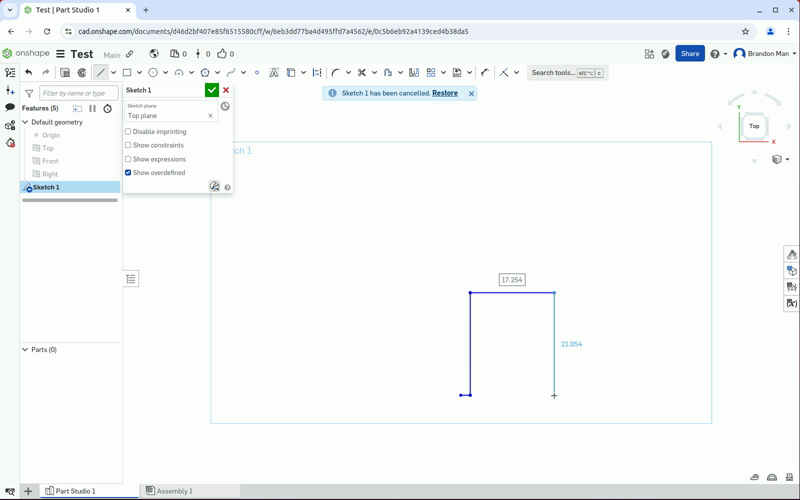
key_down(shift)
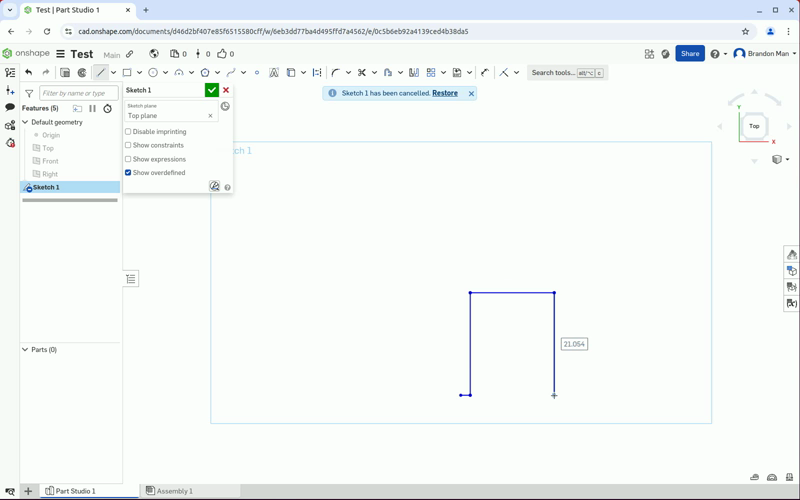
mouse_move(584, 395)
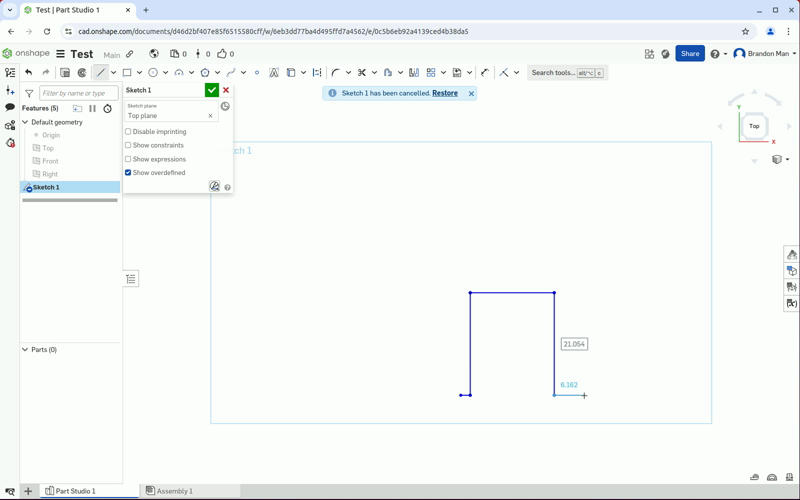
mouse_move(562, 395)
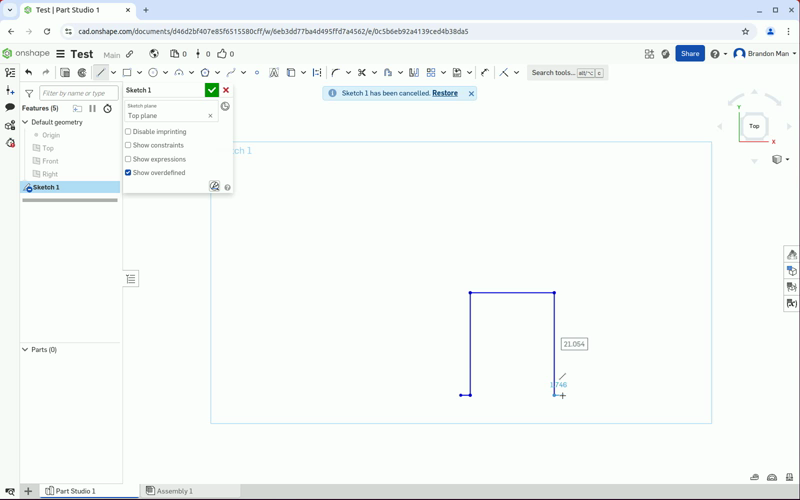
click(562, 395)
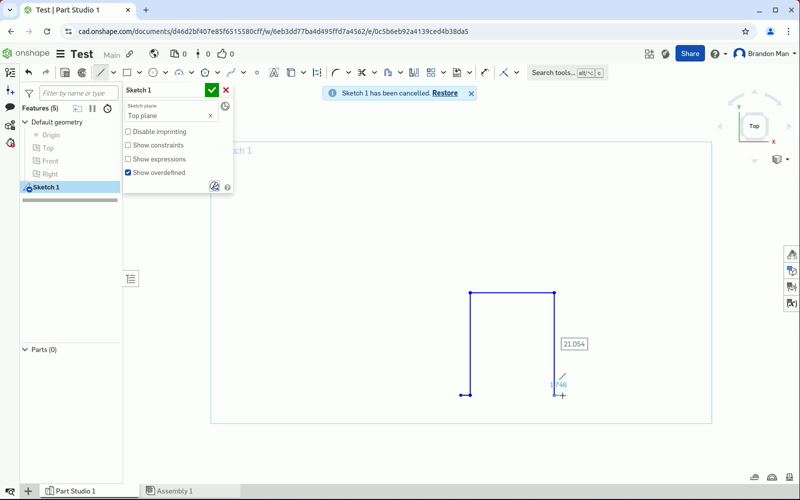
key_up(shift)
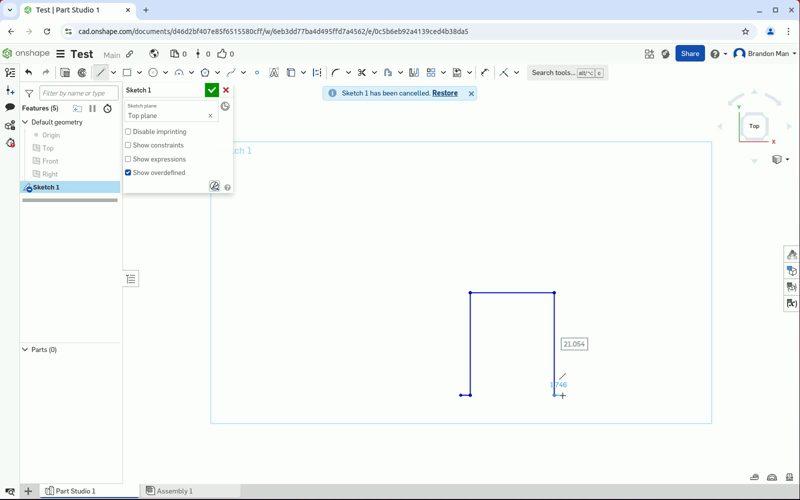
key_down(shift)
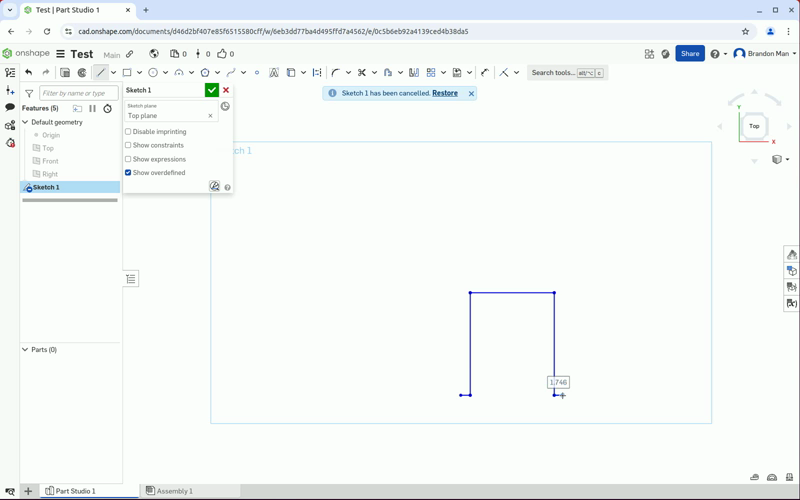
mouse_move(562, 282)
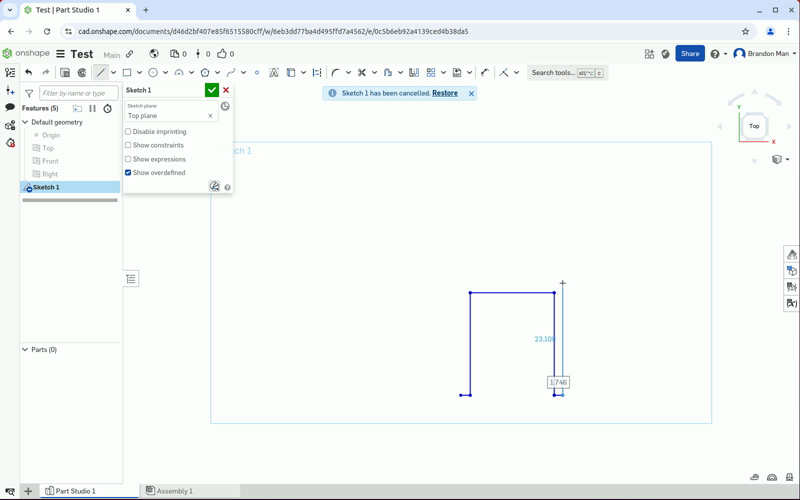
click(562, 282)
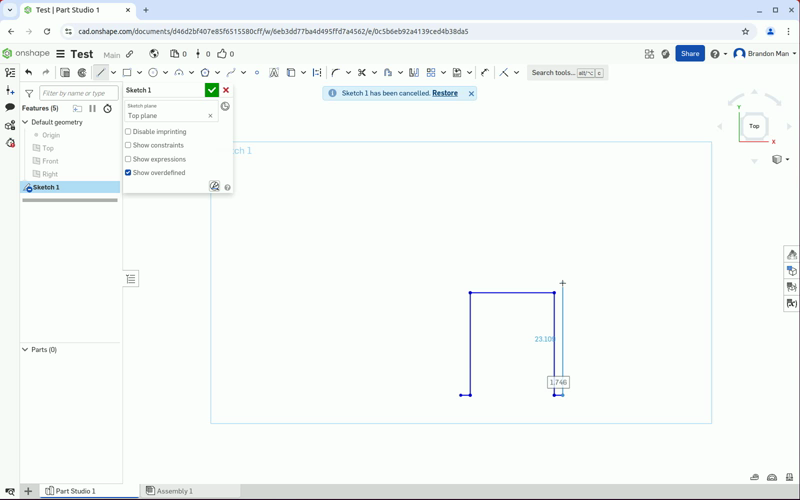
key_up(shift)
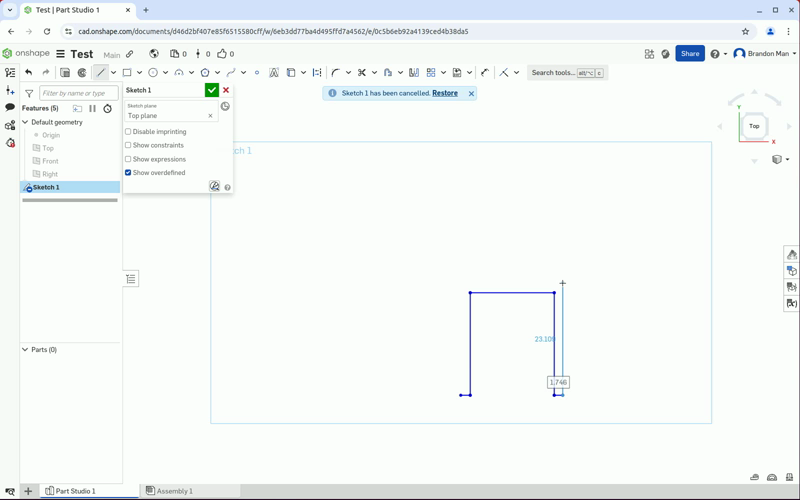
key_down(shift)
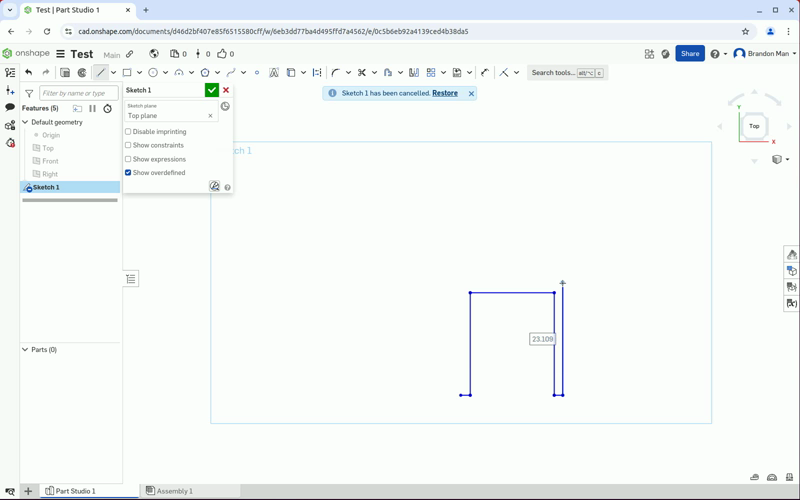
mouse_move(460, 282)
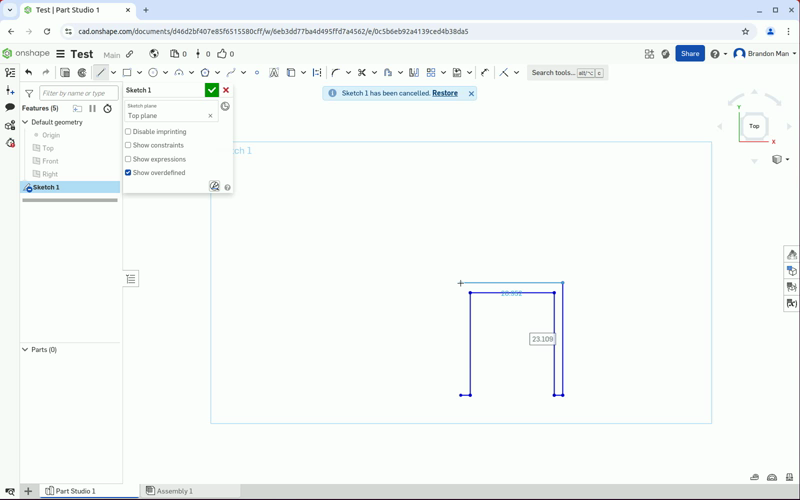
click(460, 282)
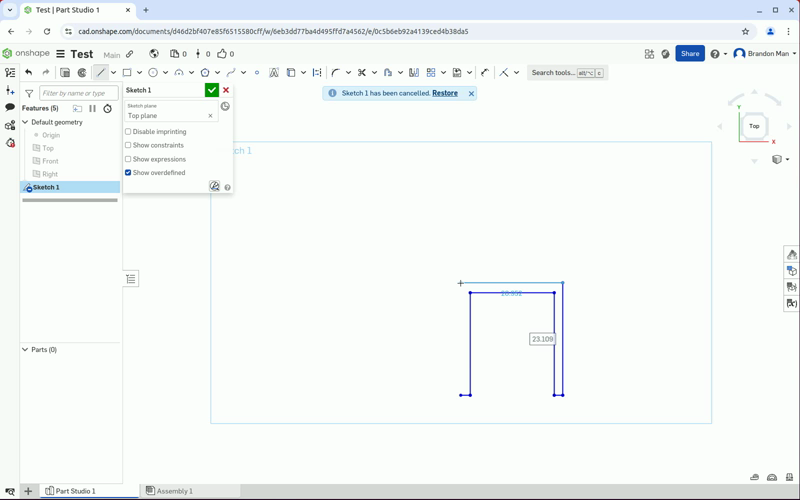
key_up(shift)
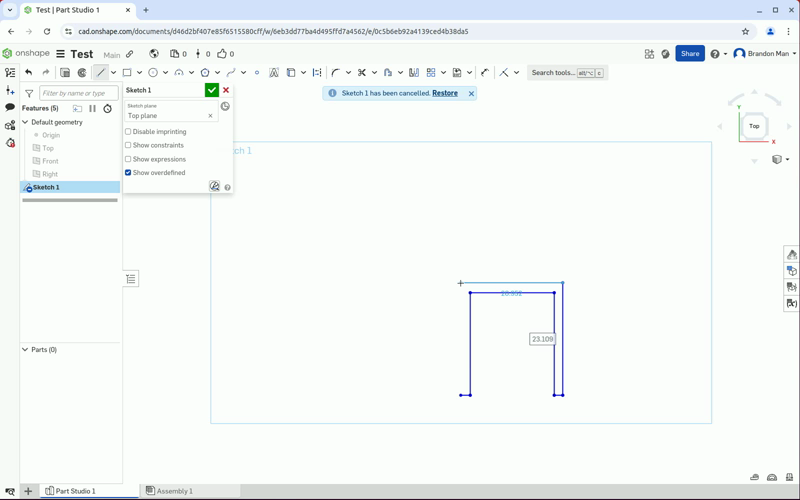
key_down(shift)
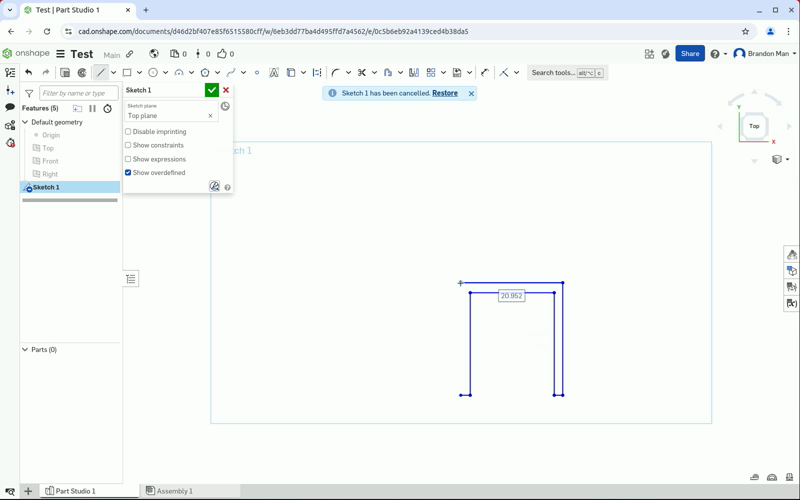
mouse_move(460, 395)
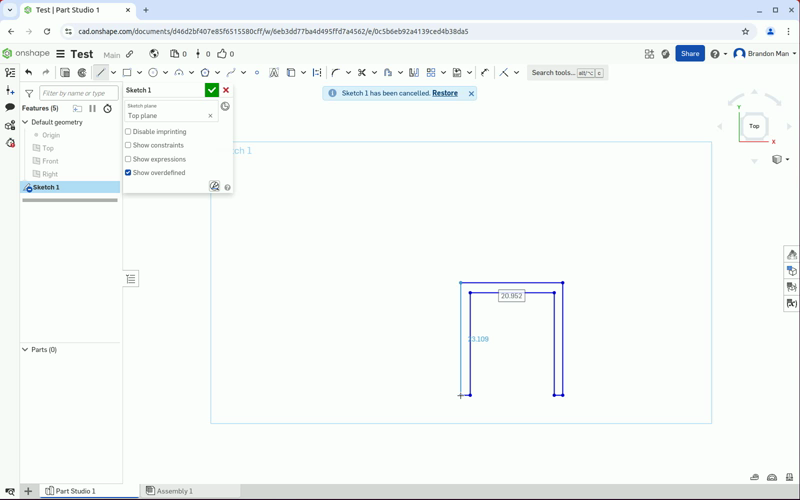
key_up(shift)
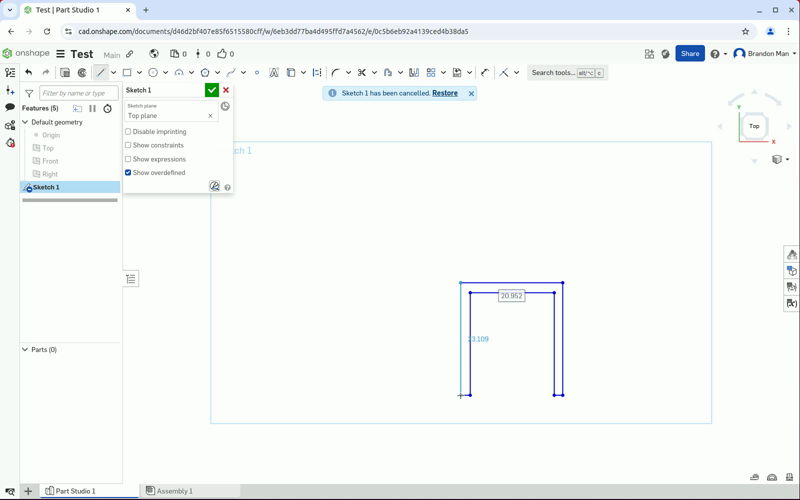
click(460, 395)
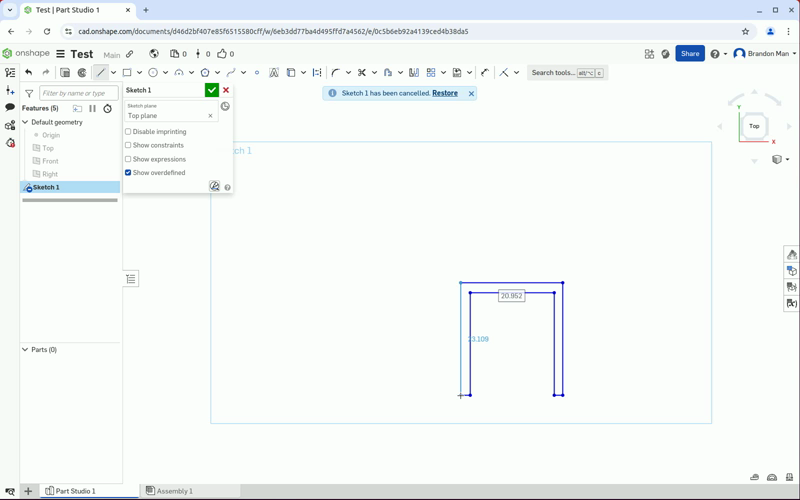
key(esc)
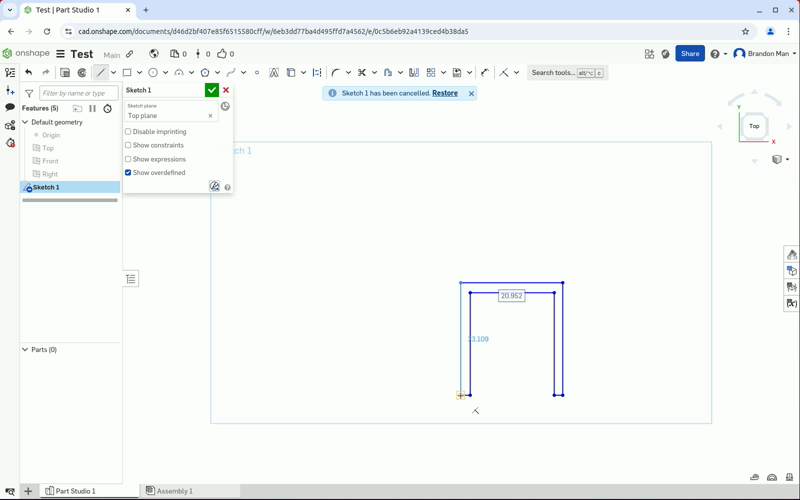
mouse_move(498, 285)
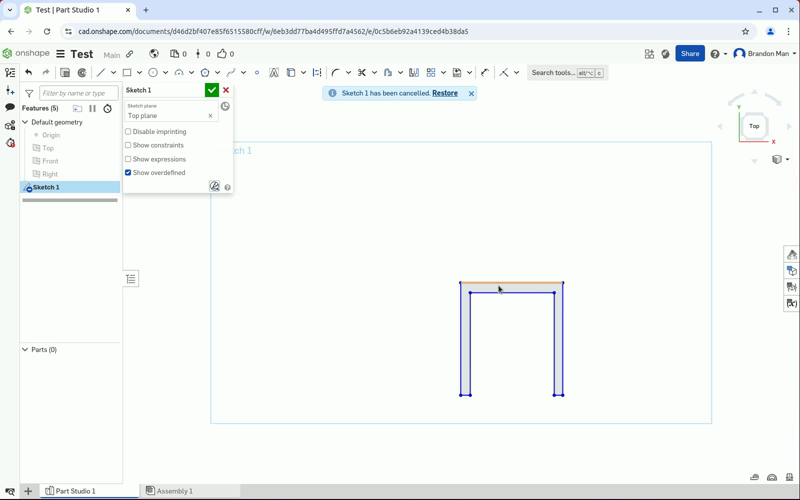
click(498, 285)
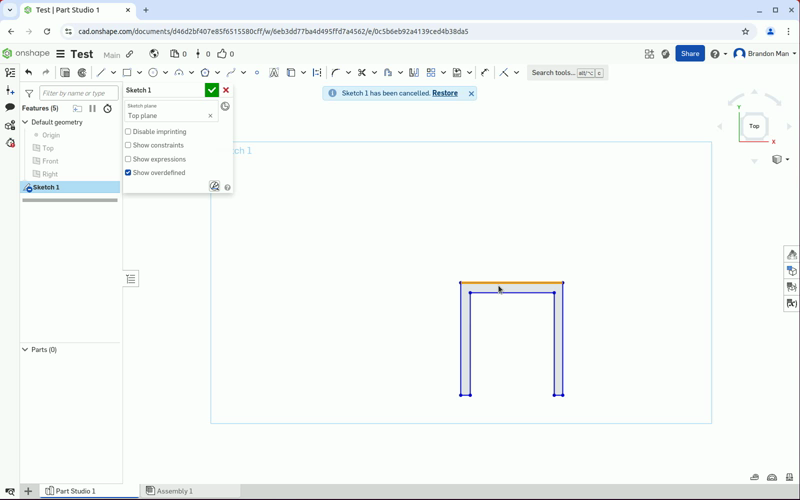
mouse_move(73, 352)
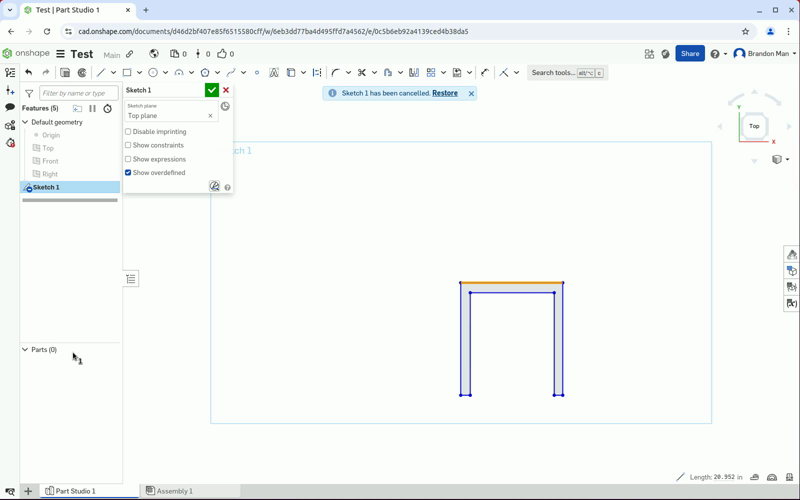
key(shift+y)
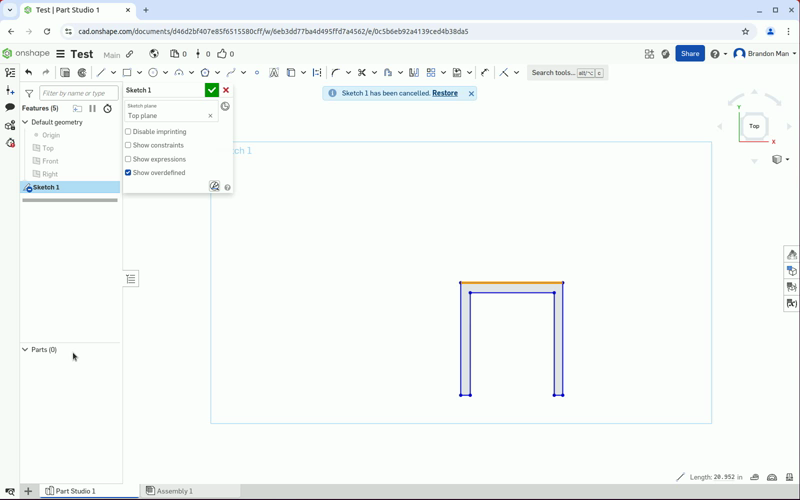
key(shift+e)
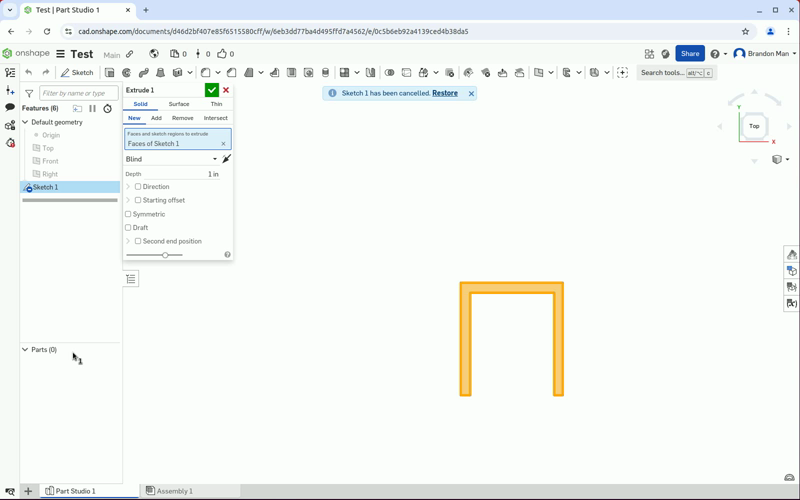
mouse_move(143, 106)
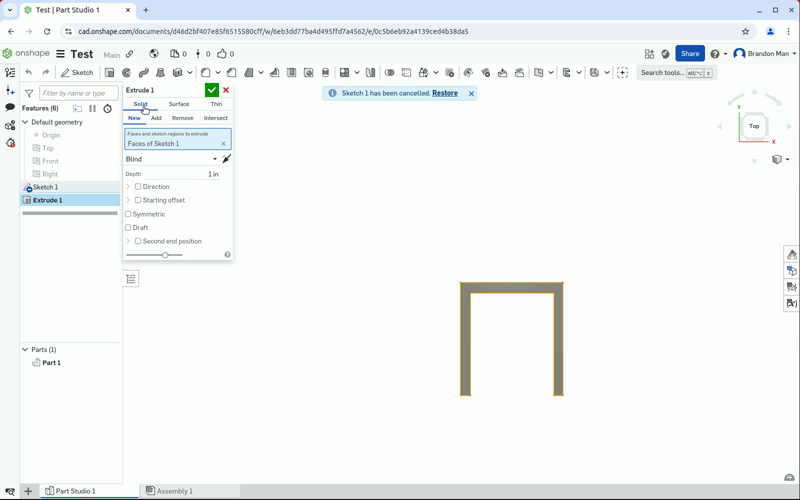
click(143, 106)
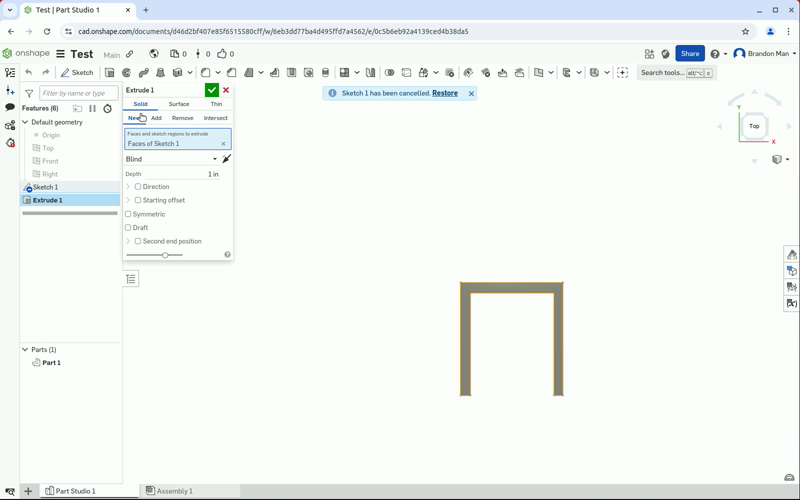
mouse_move(137, 120)
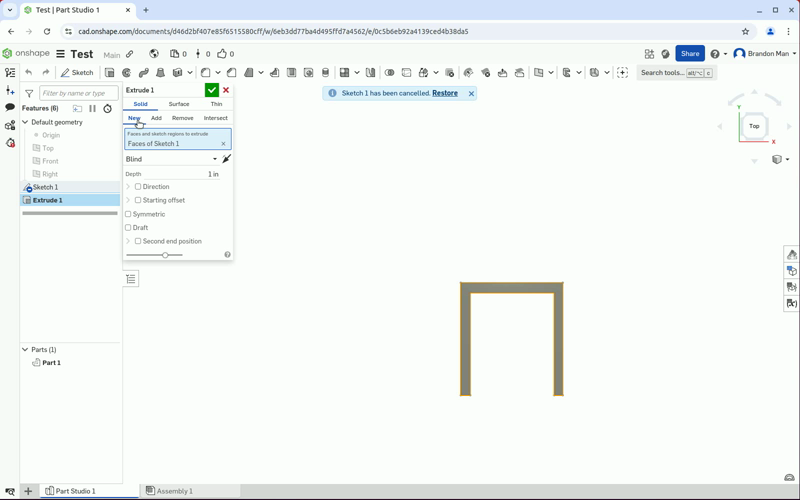
click(137, 120)
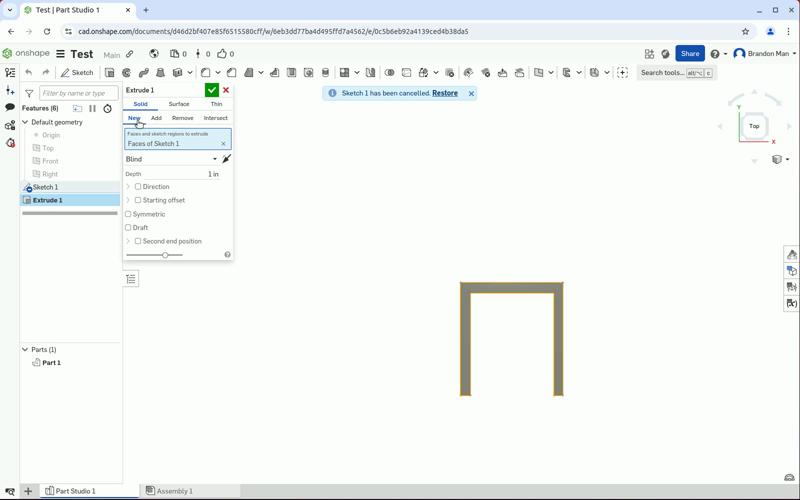
key(tab, 4)
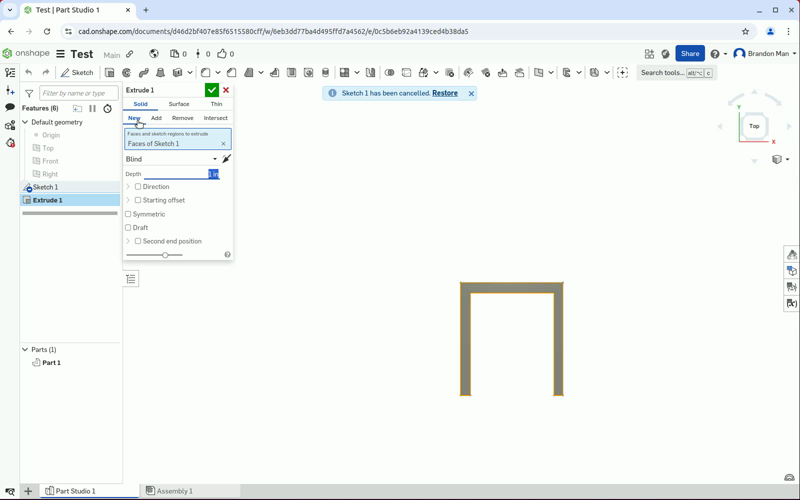
text(-1.204)
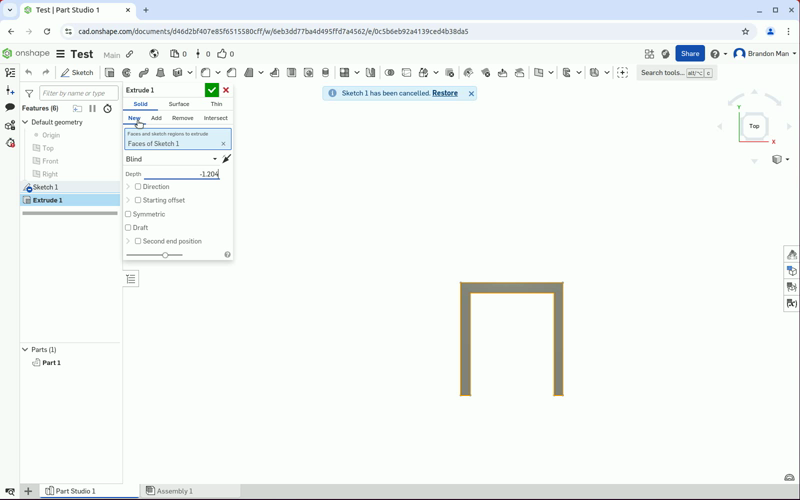
key(enter)
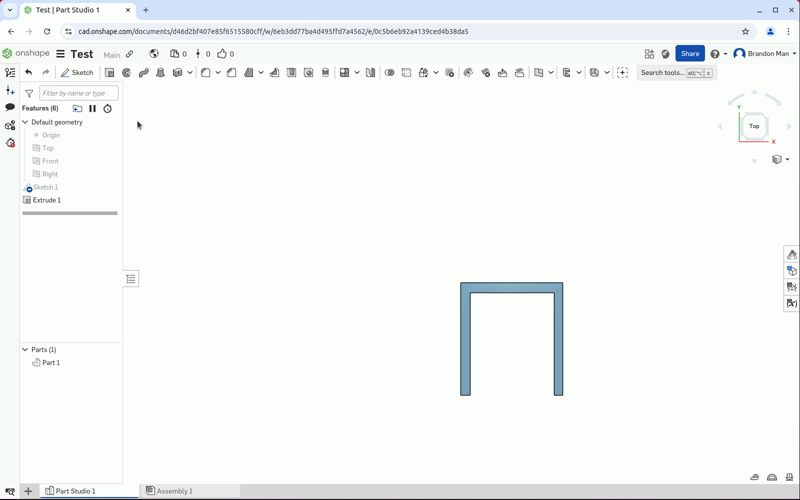
key(shift+h)
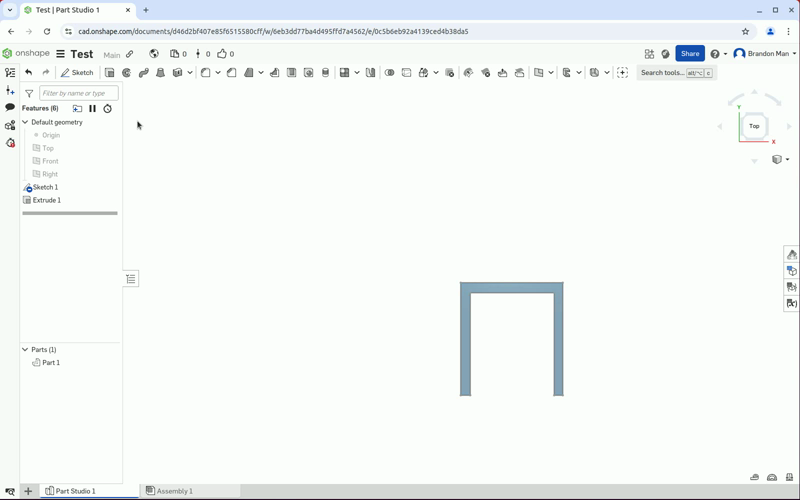
key(shift+h)
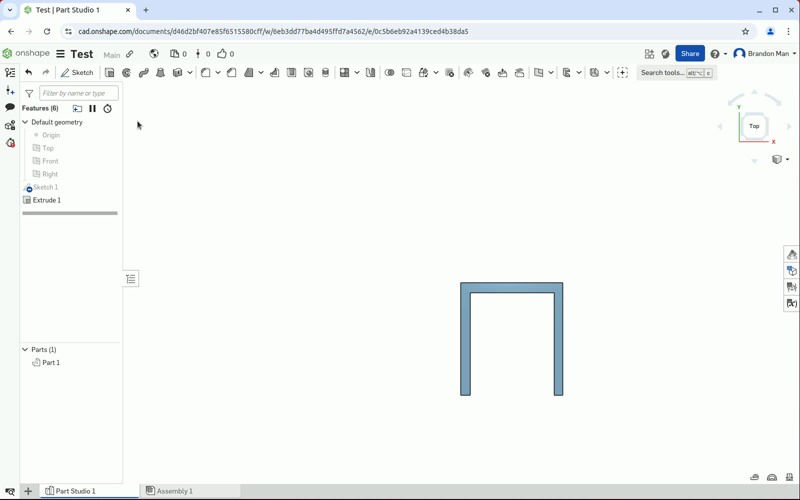
mouse_move(73, 189)
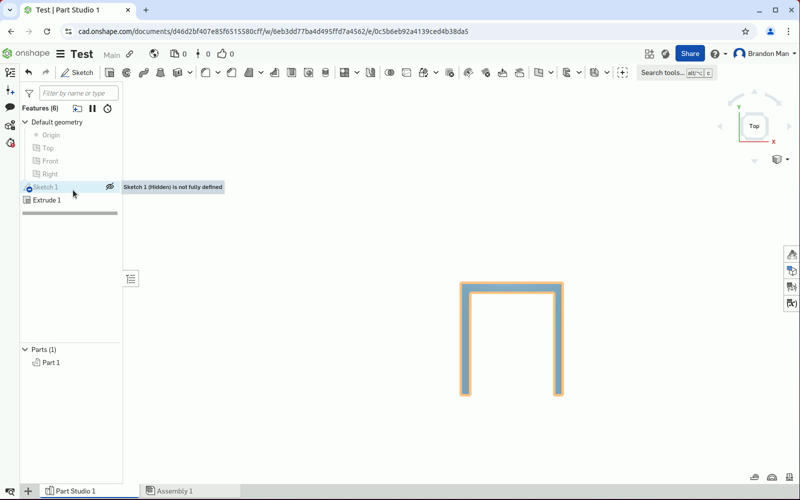
click(73, 189)
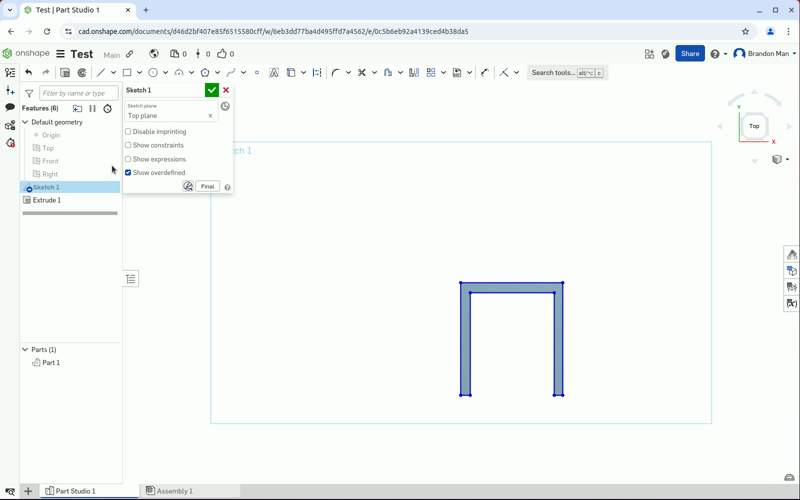
mouse_move(229, 92)
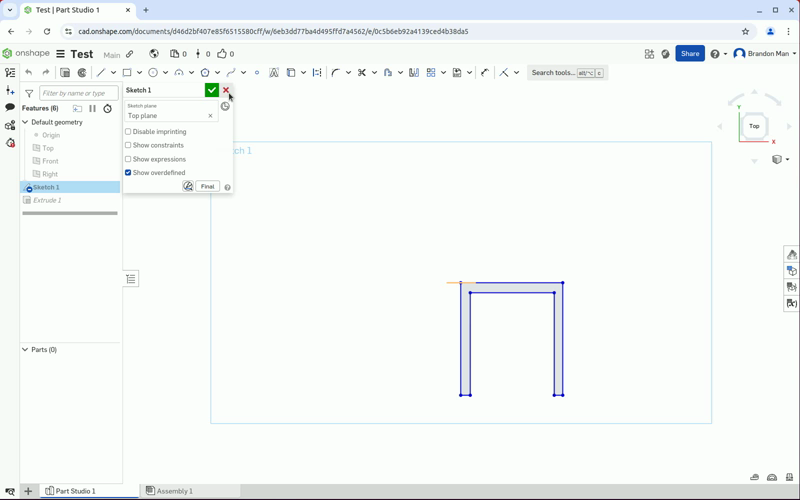
click(229, 92)
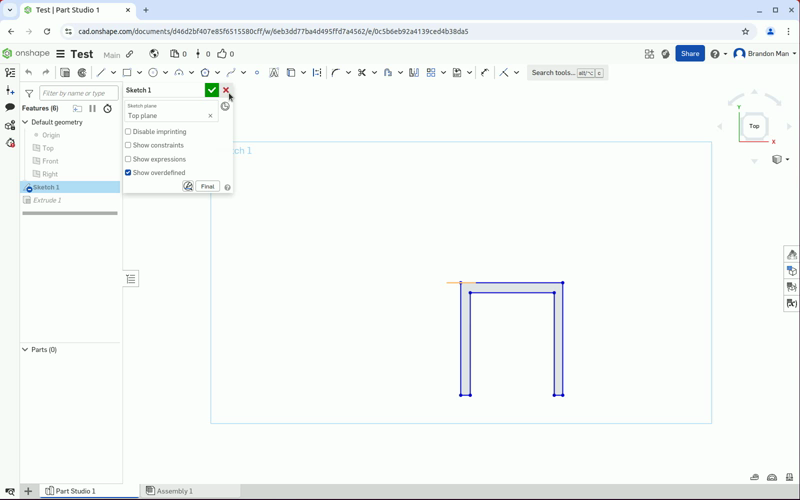
key(shift+s)
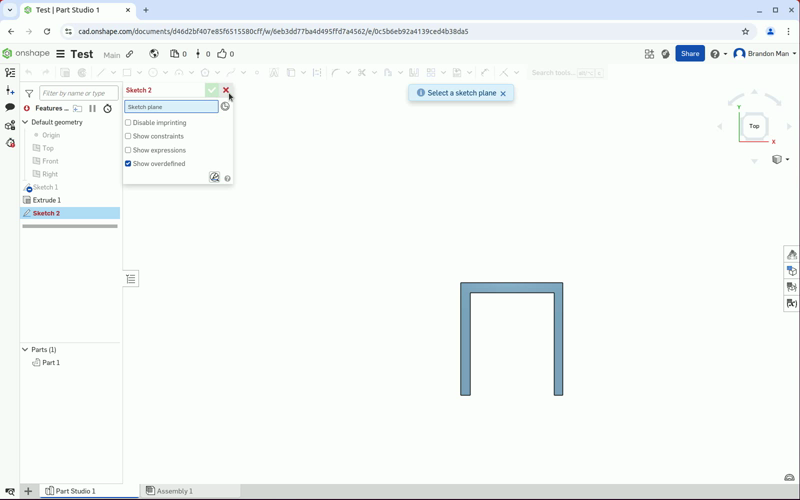
mouse_move(73, 150)
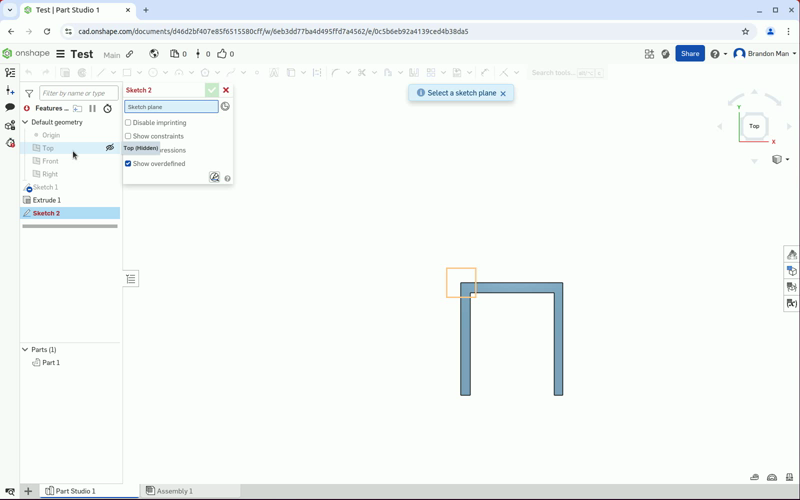
click(73, 150)
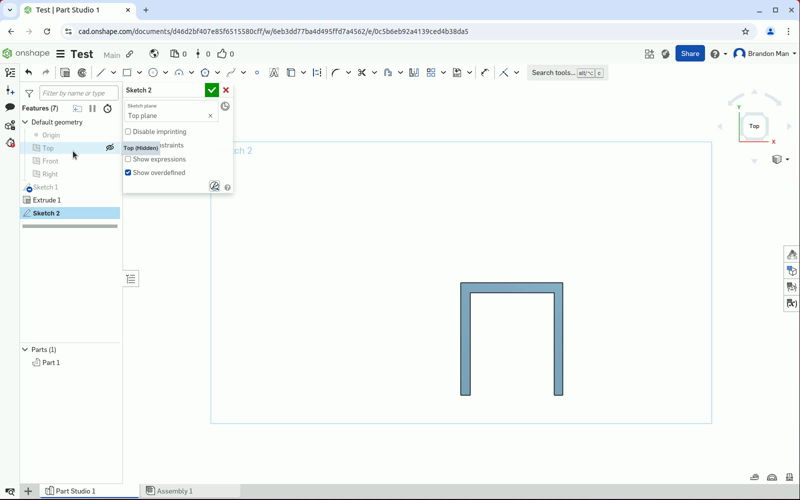
mouse_move(73, 352)
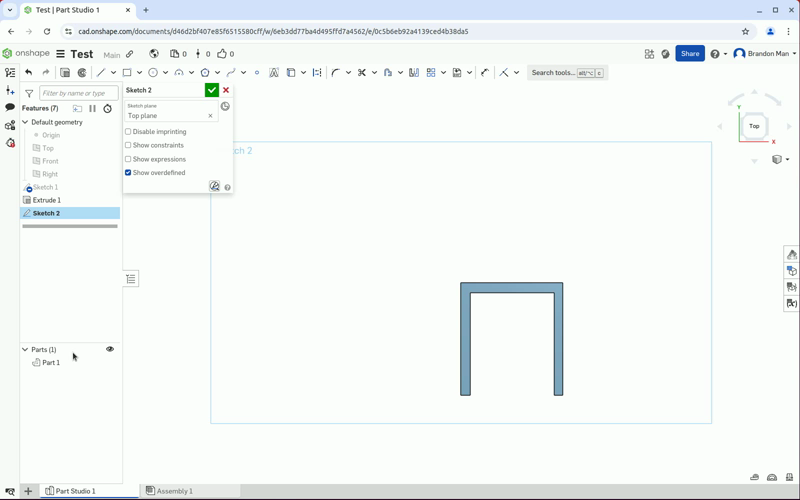
key(y)
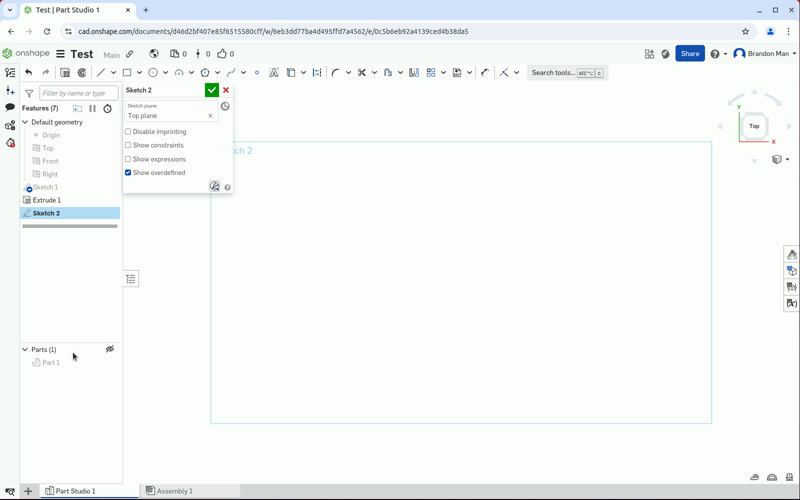
key(l)
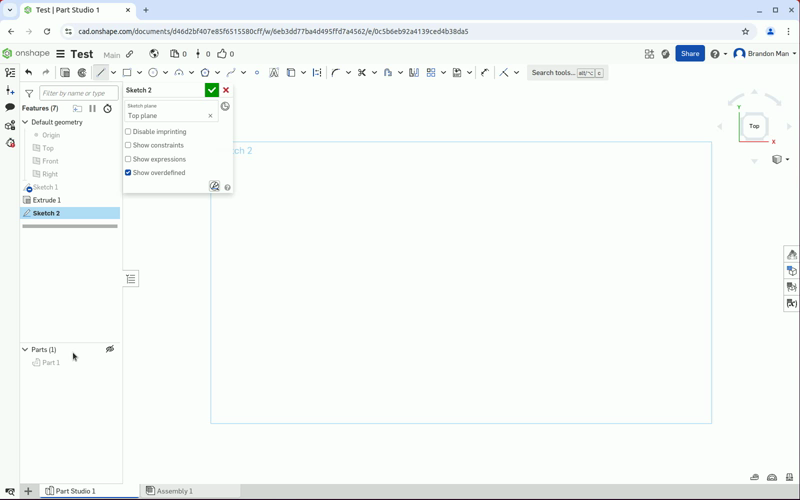
key_down(shift)
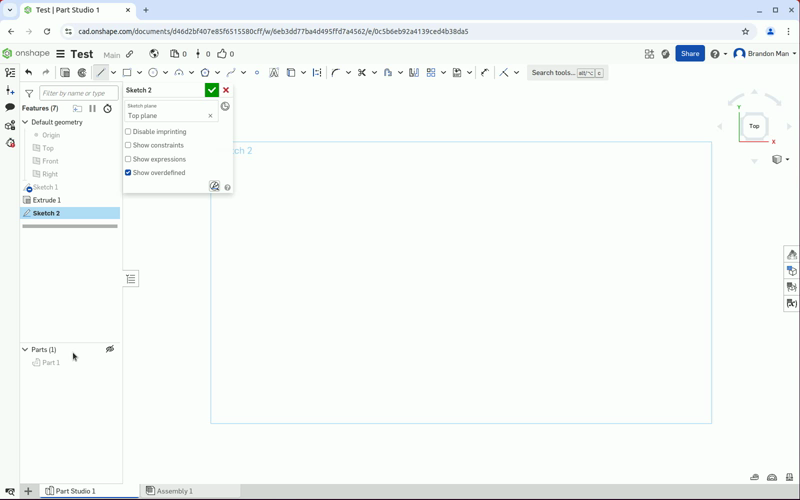
mouse_move(470, 395)
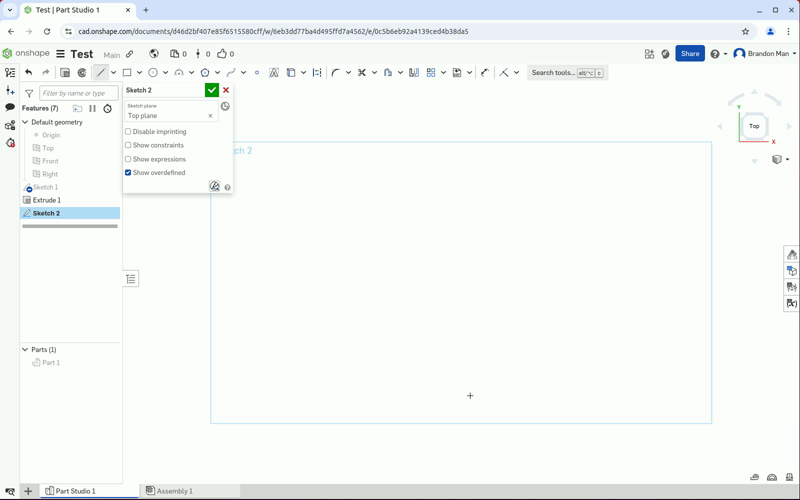
click(470, 395)
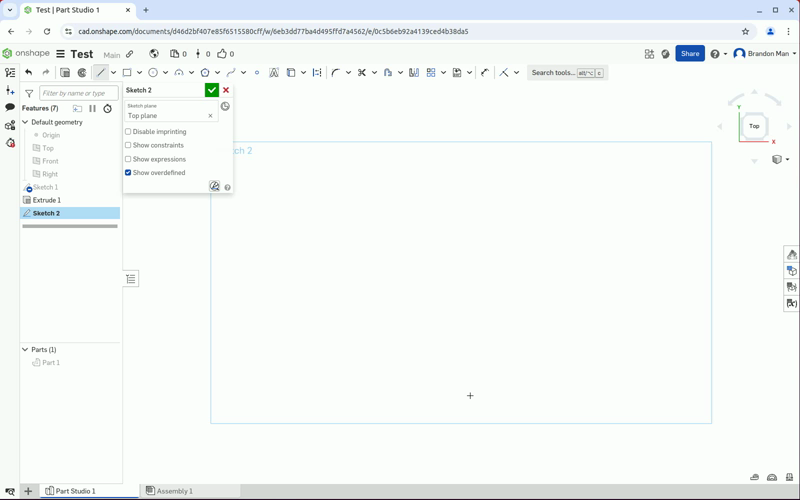
key_up(shift)
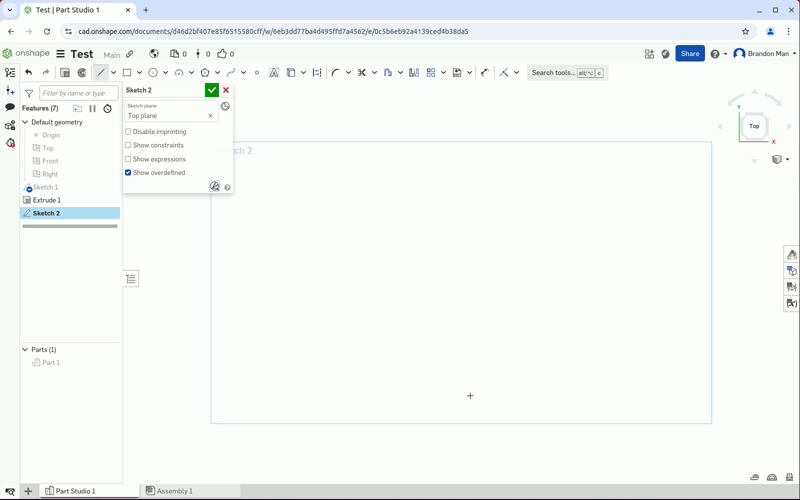
key_down(shift)
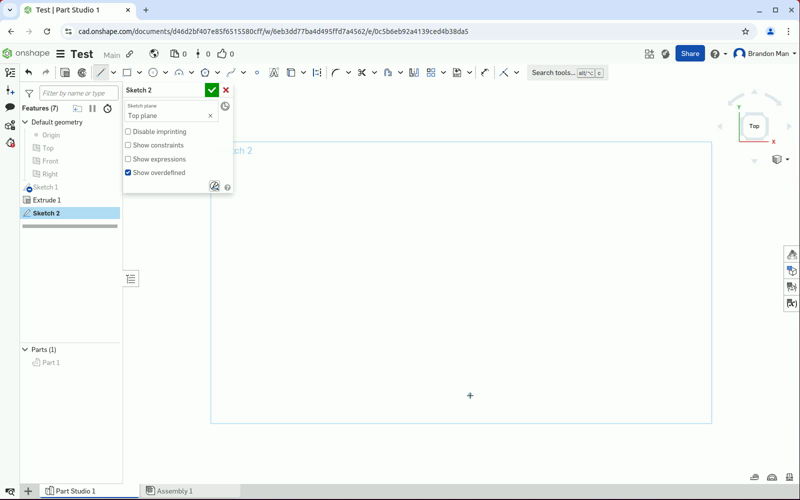
mouse_move(553, 395)
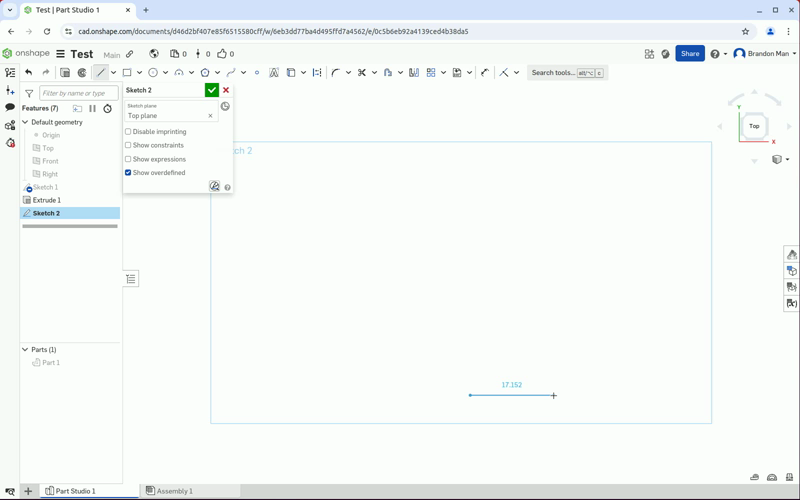
click(553, 395)
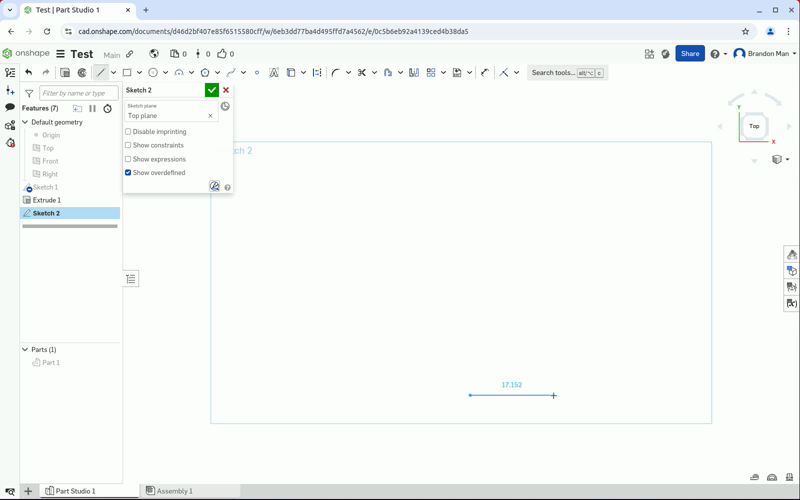
key_up(shift)
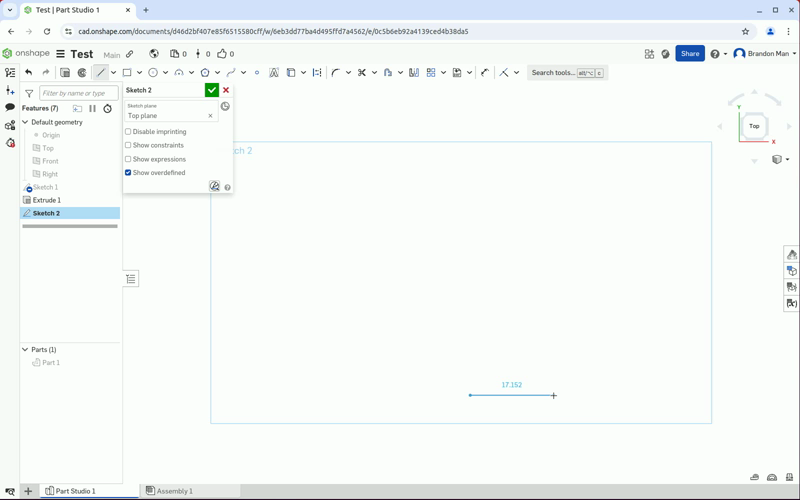
key_down(shift)
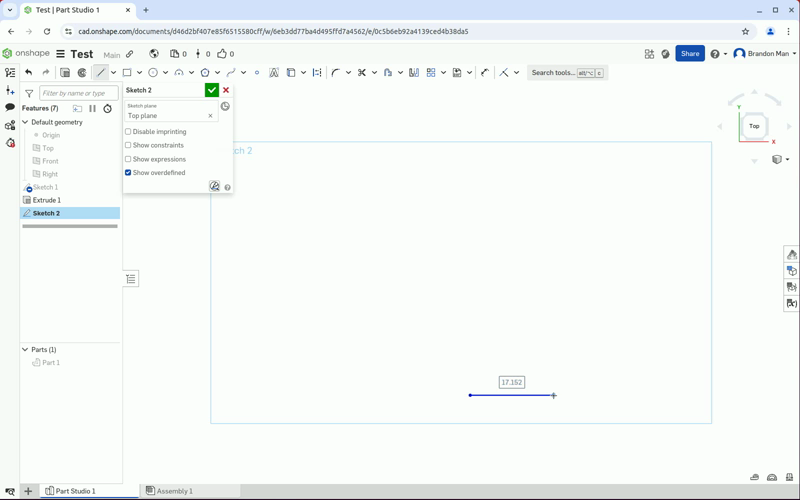
mouse_move(553, 292)
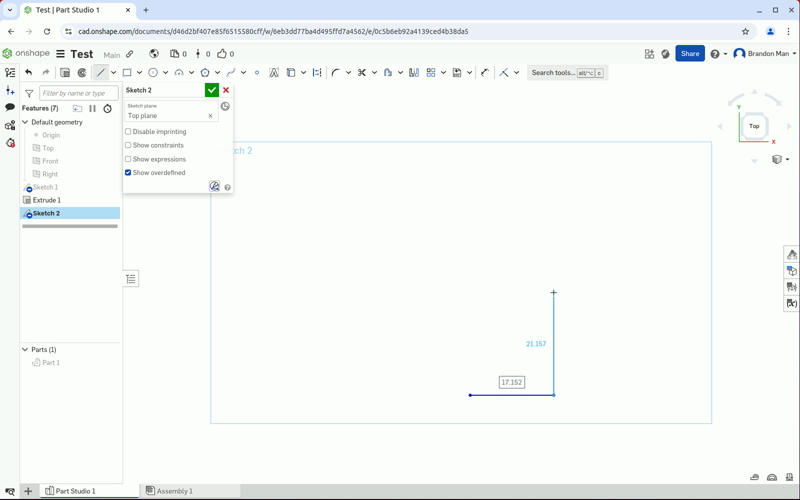
click(553, 292)
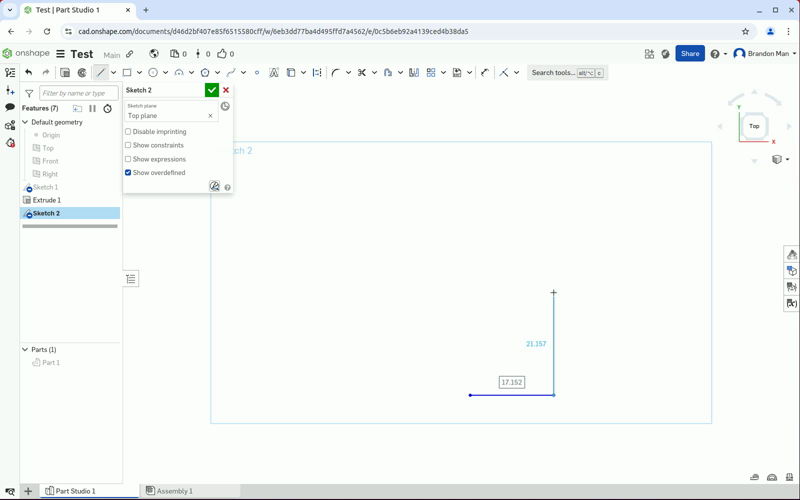
key_up(shift)
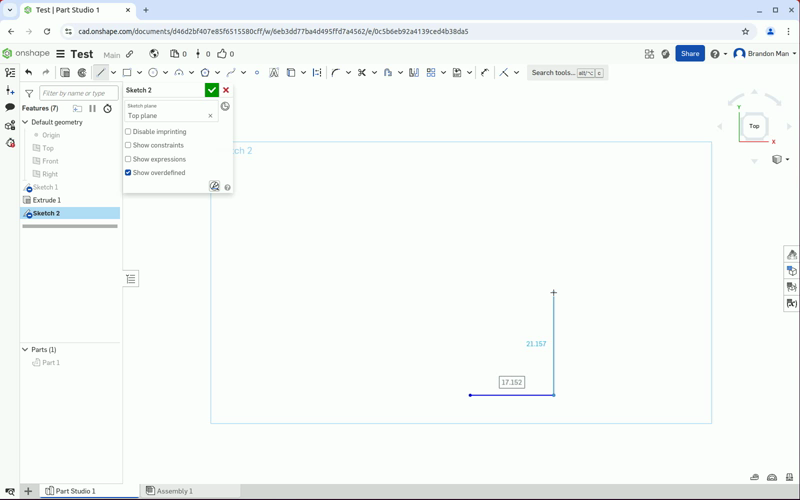
key_down(shift)
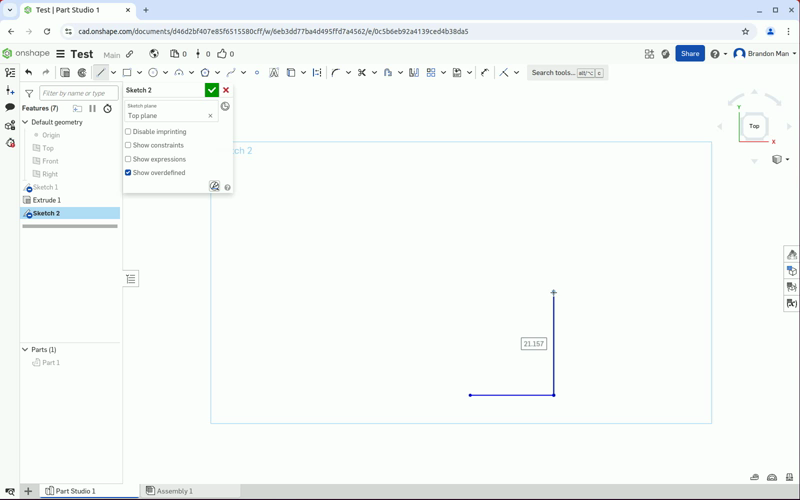
mouse_move(470, 292)
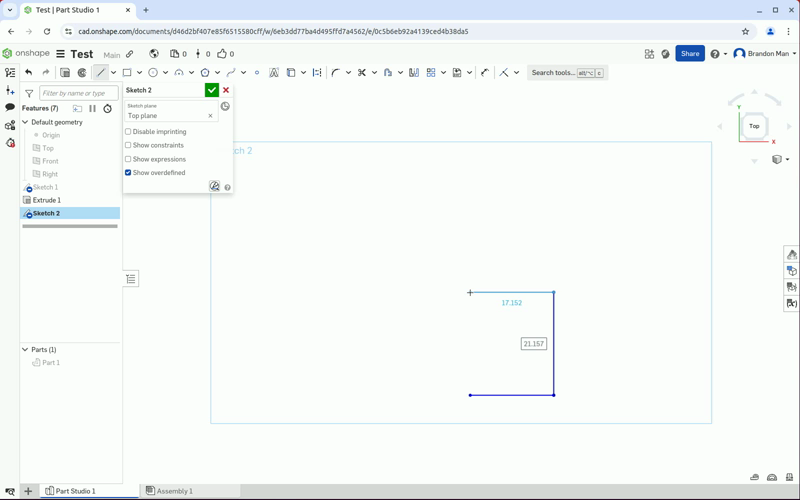
click(470, 292)
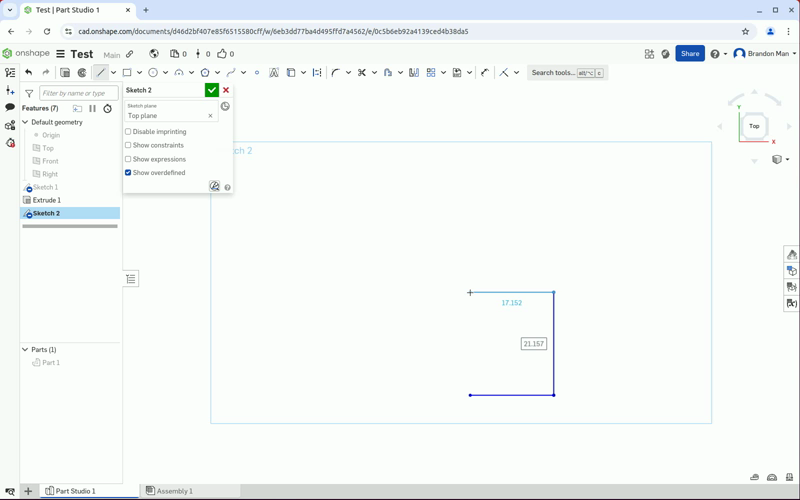
key_up(shift)
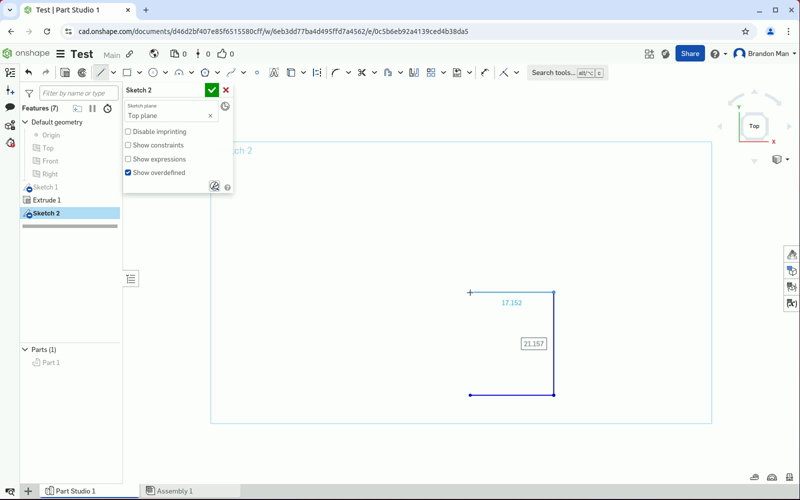
key_down(shift)
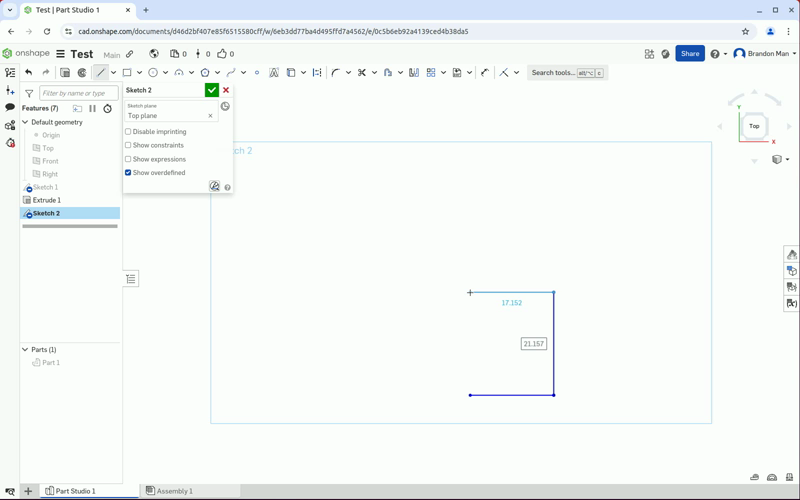
mouse_move(470, 395)
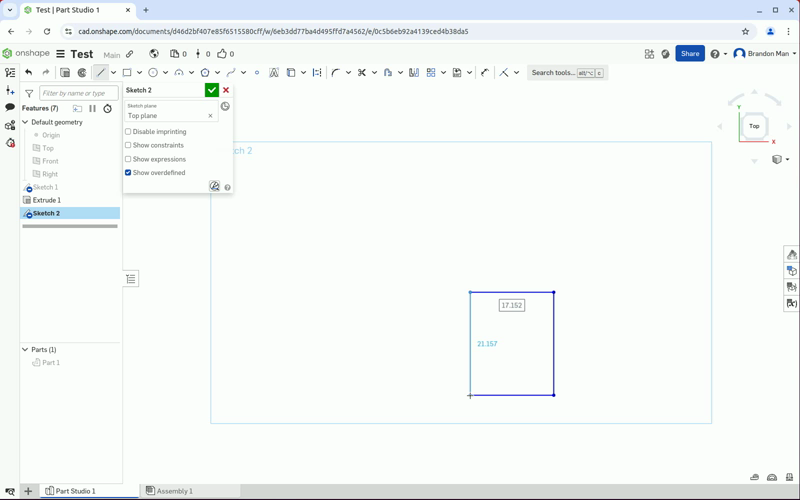
key_up(shift)
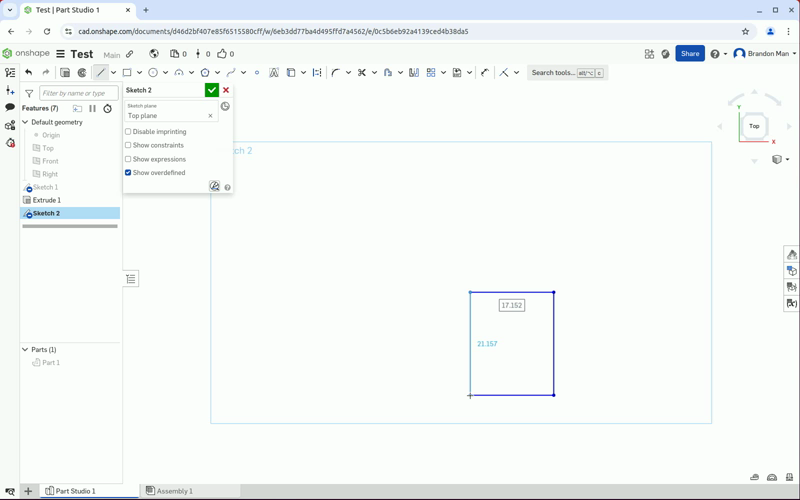
click(470, 395)
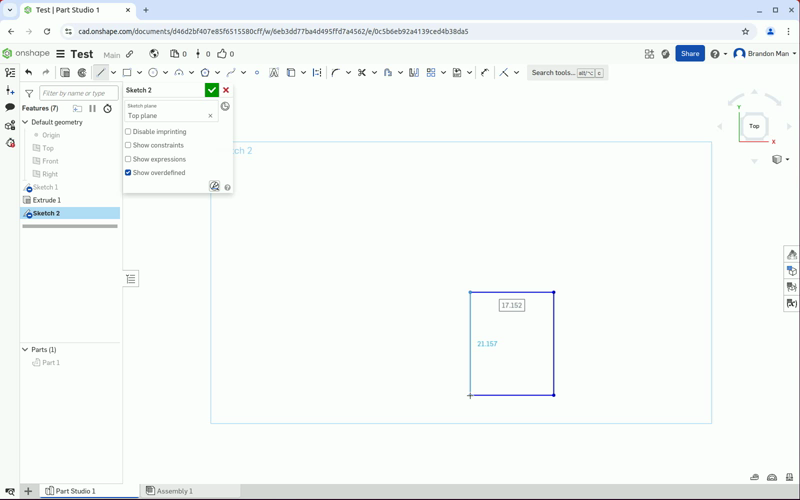
key(esc)
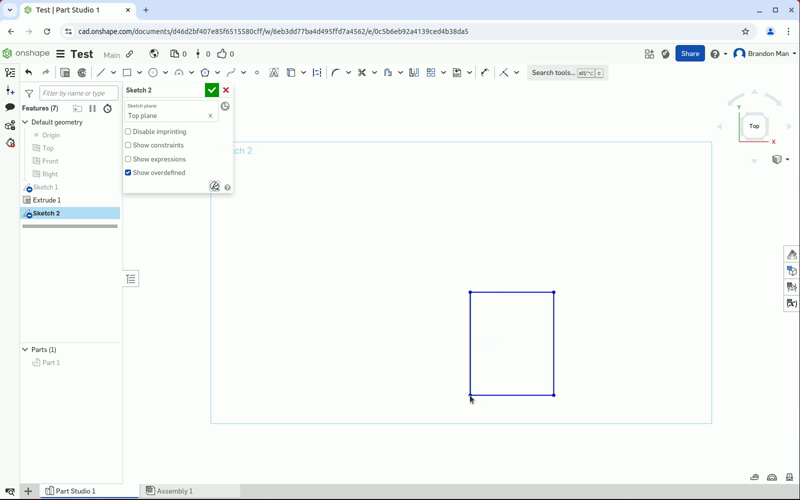
mouse_move(539, 298)
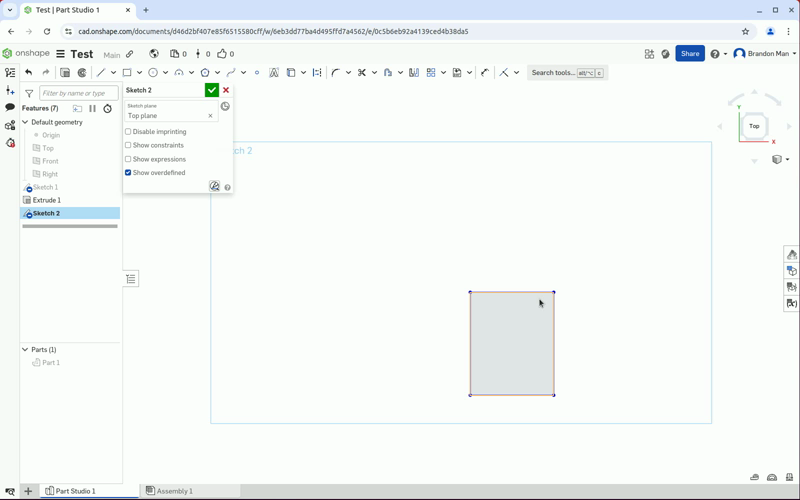
click(539, 298)
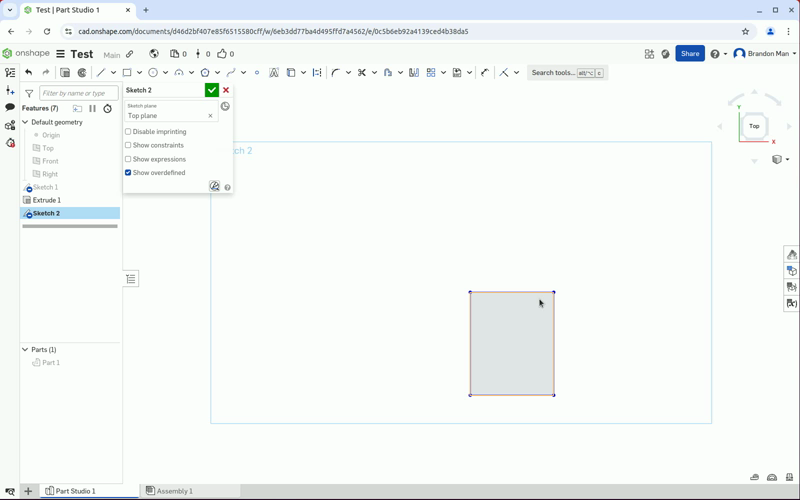
mouse_move(73, 352)
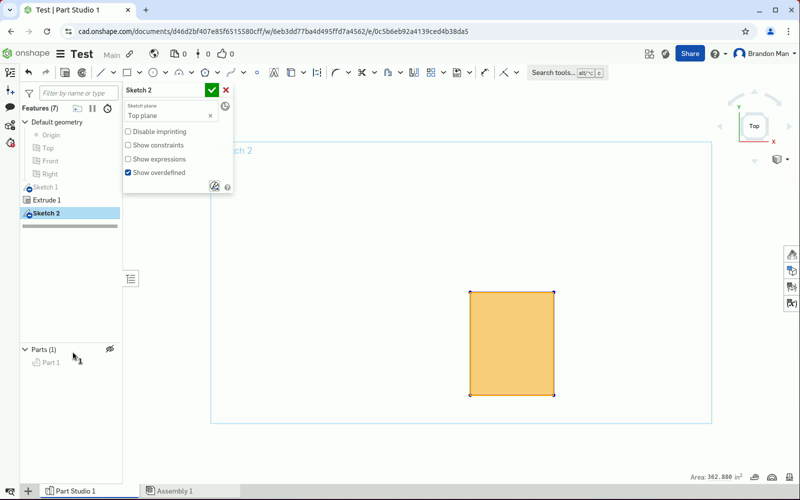
key(shift+y)
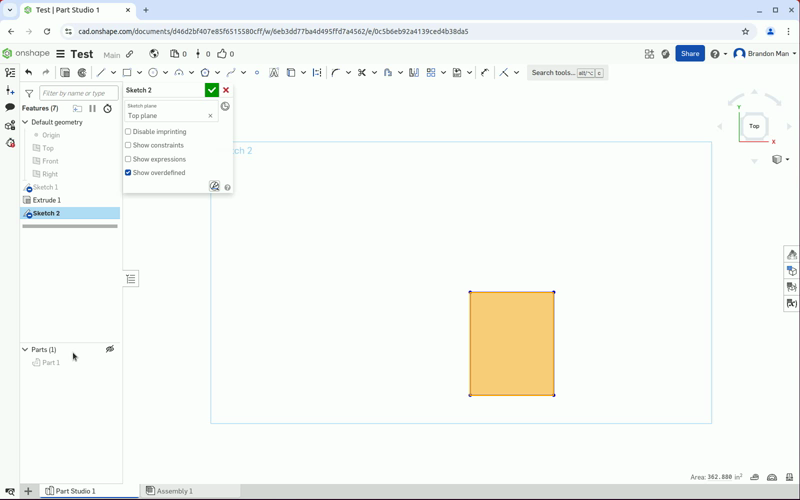
key(shift+e)
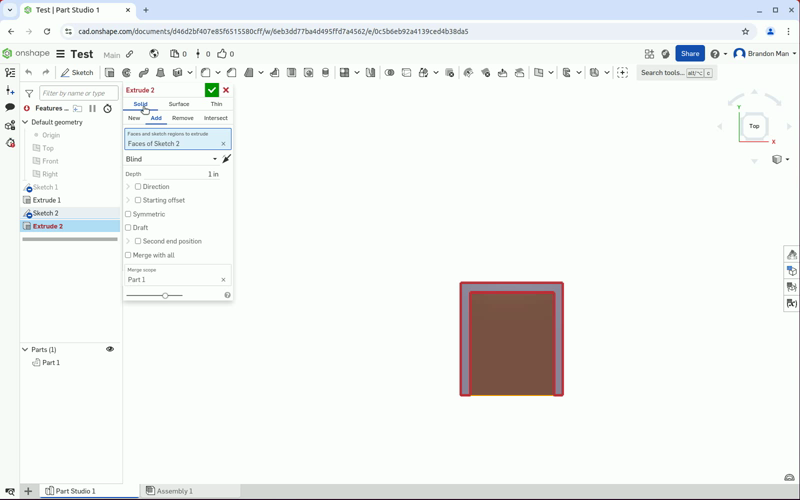
mouse_move(143, 106)
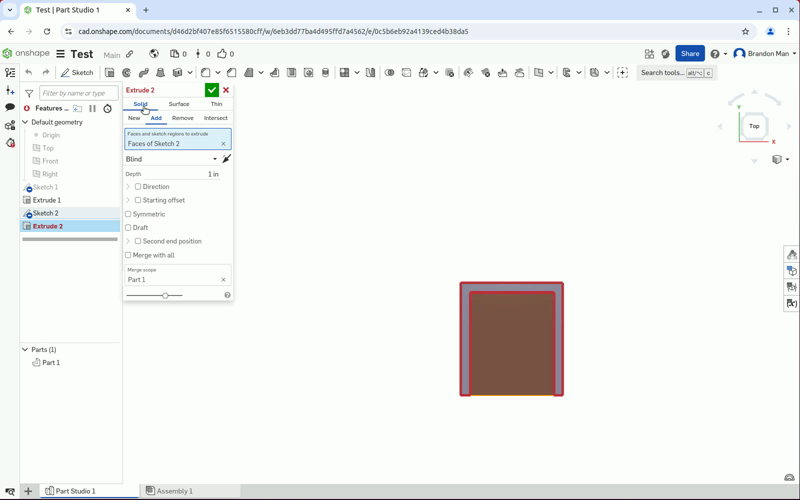
click(143, 106)
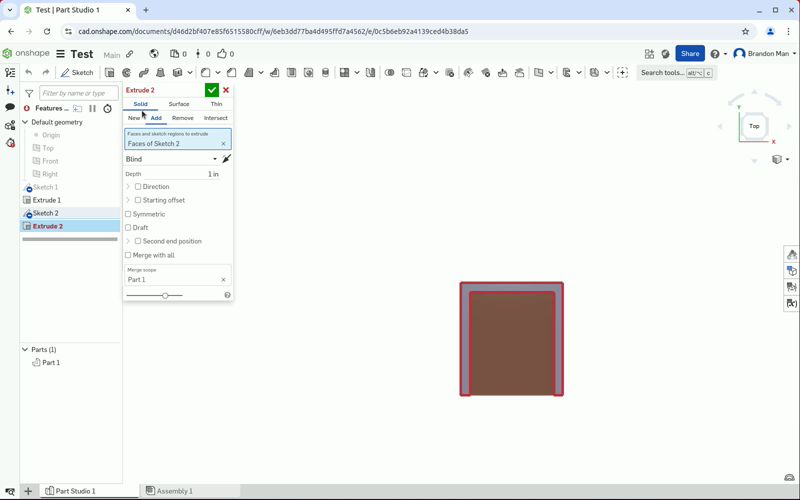
mouse_move(137, 120)
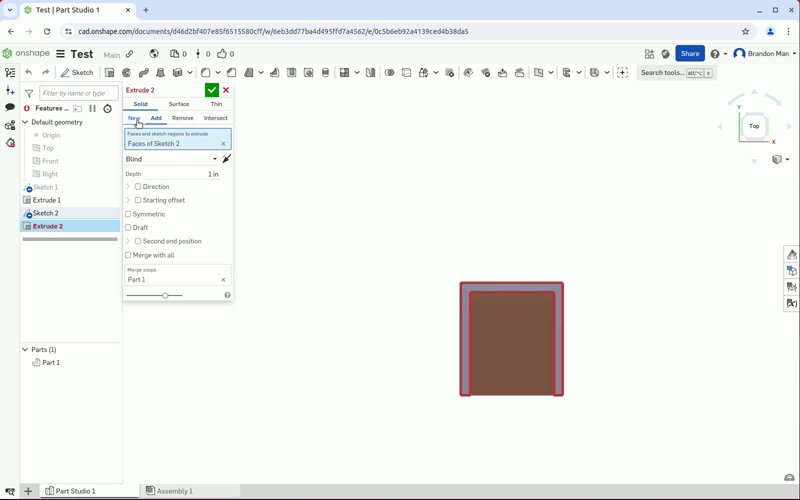
click(137, 120)
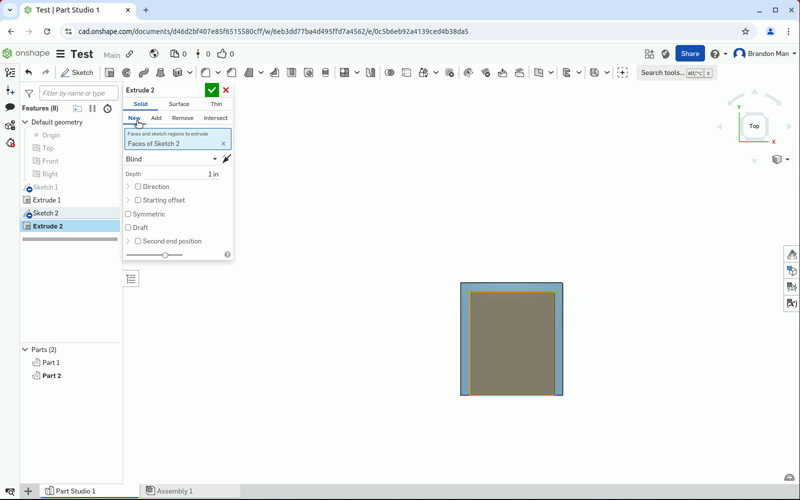
key(tab, 4)
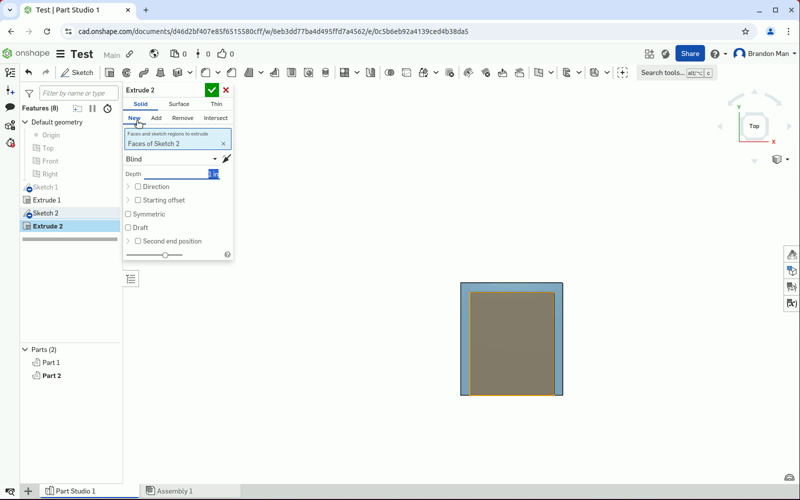
text(-1.204)
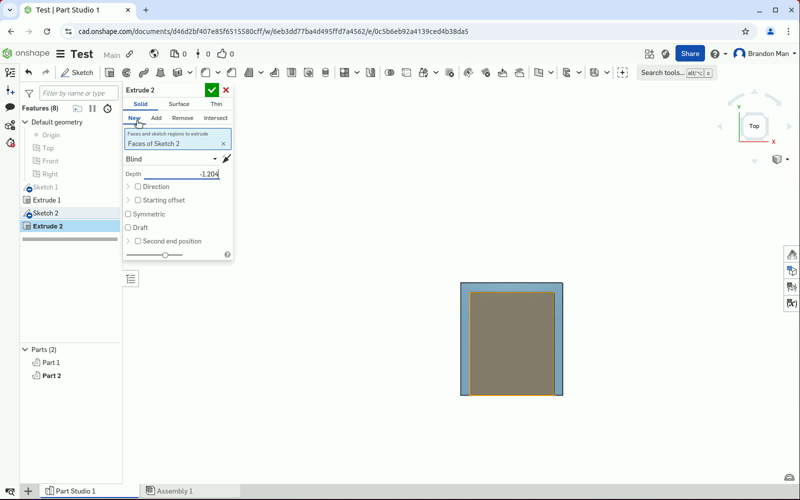
key(enter)
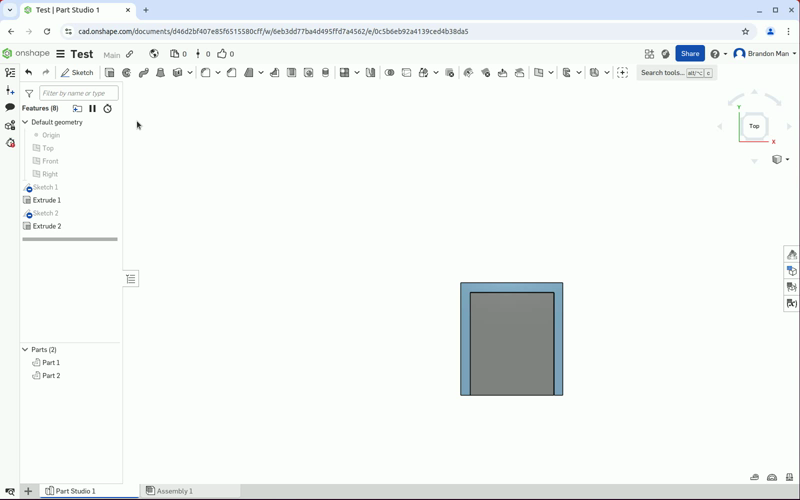
key(shift+h)
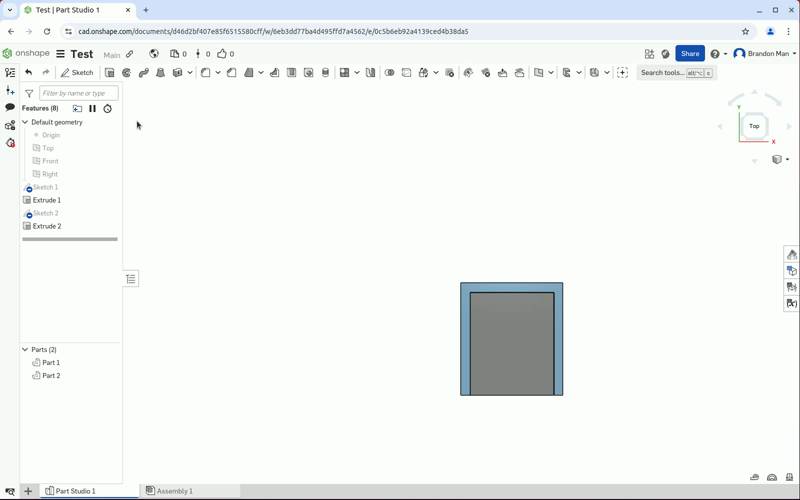
key(shift+h)
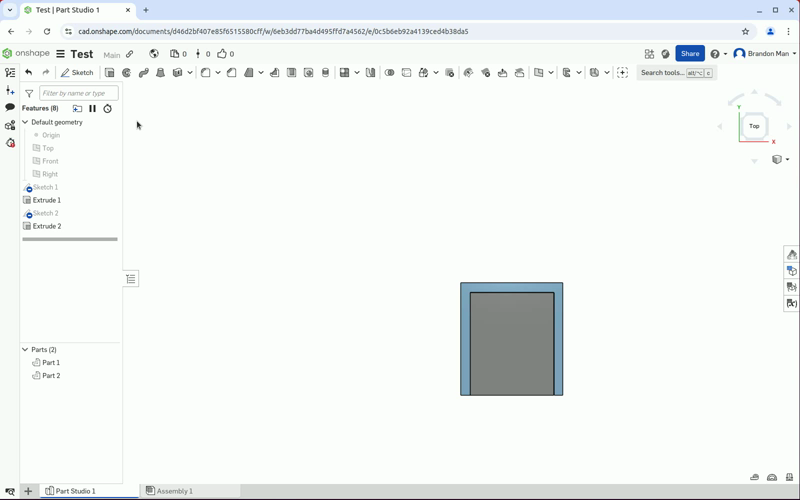
mouse_move(73, 189)
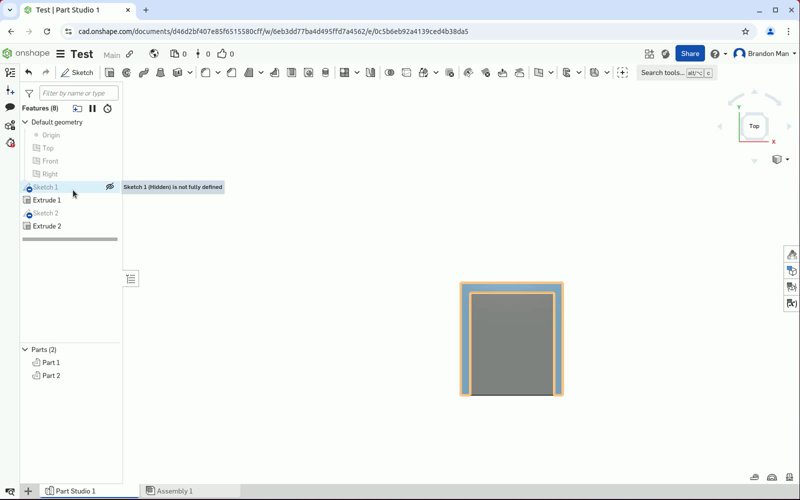
click(73, 189)
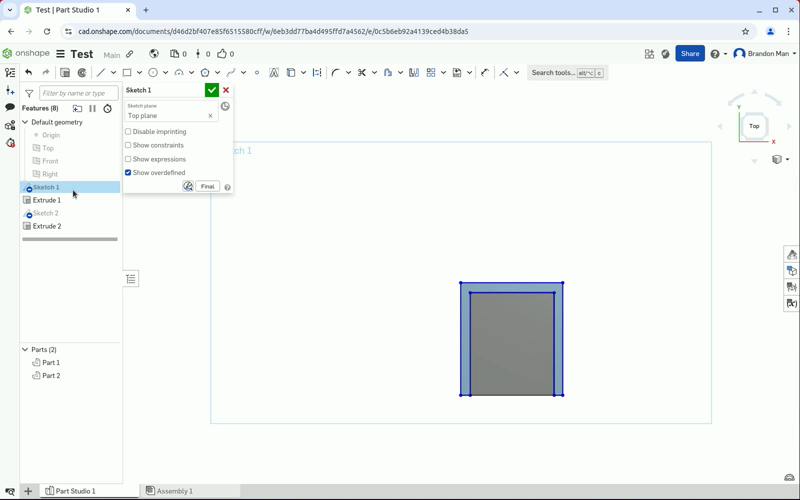
mouse_move(229, 92)
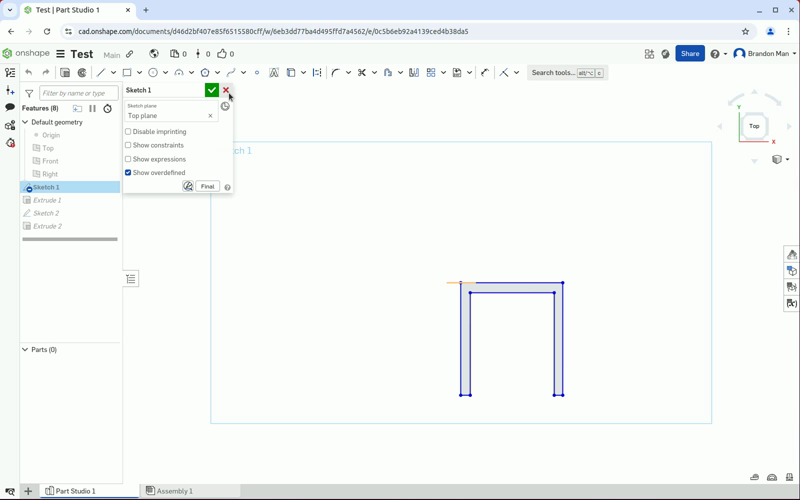
click(229, 92)
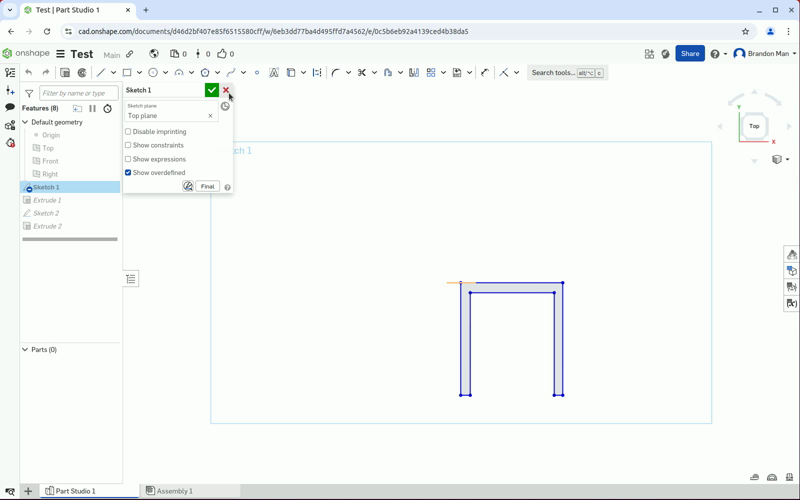
key(shift+s)
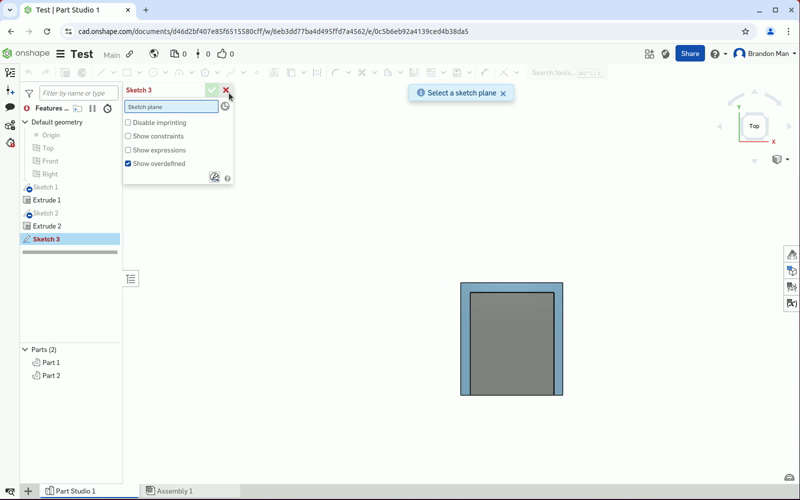
mouse_move(73, 150)
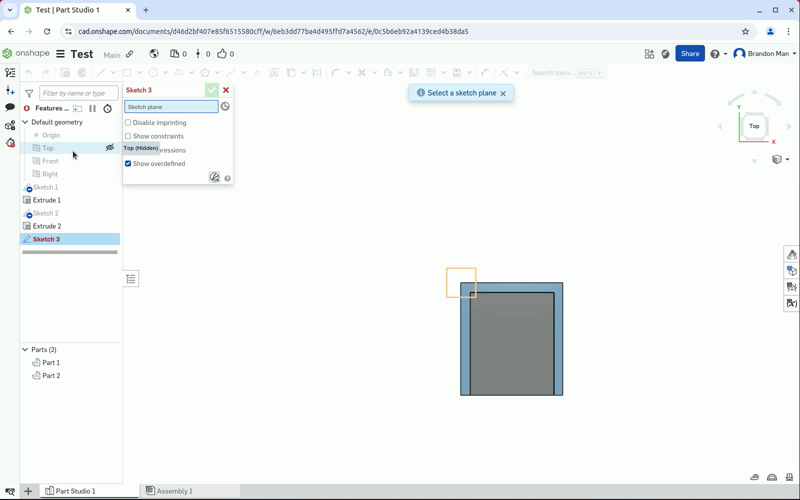
click(73, 150)
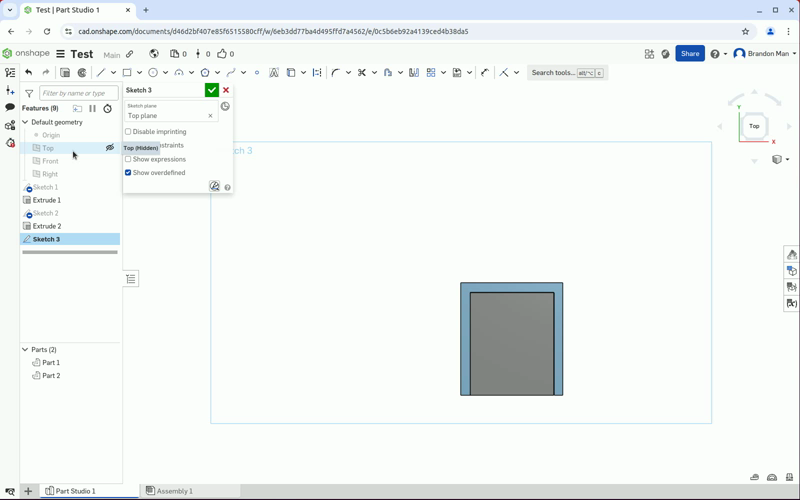
mouse_move(73, 352)
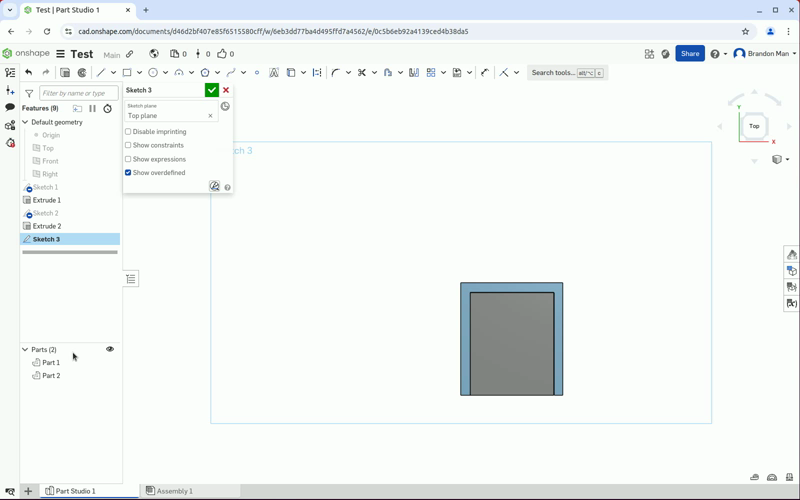
key(y)
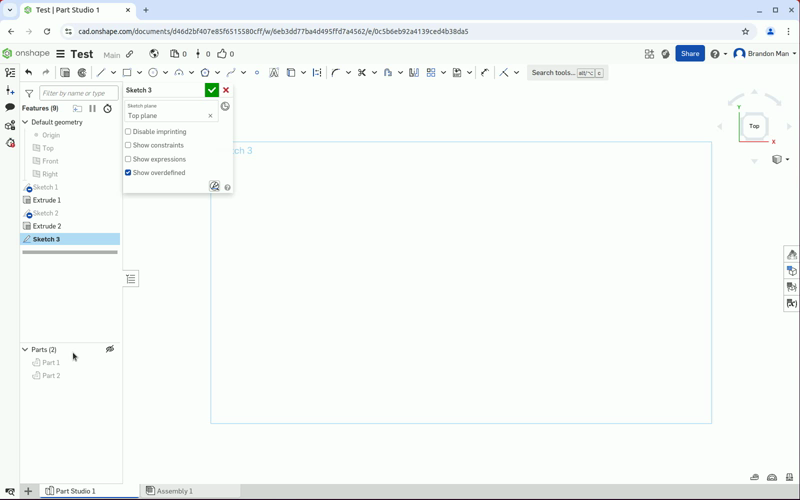
key(l)
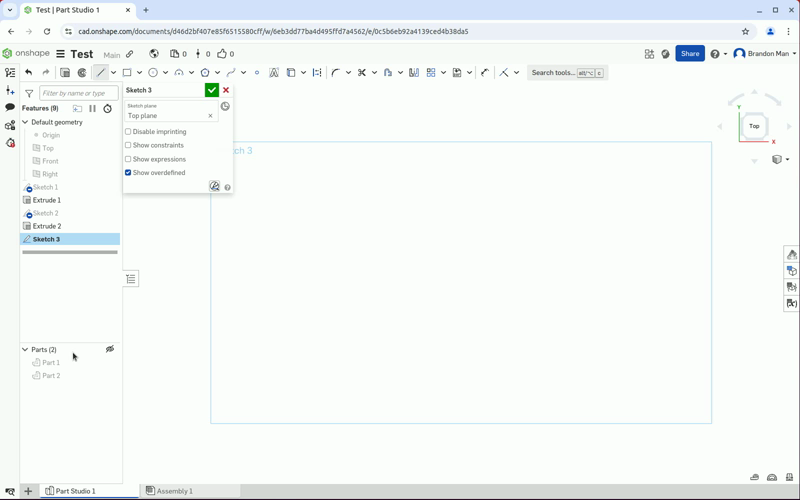
key_down(shift)
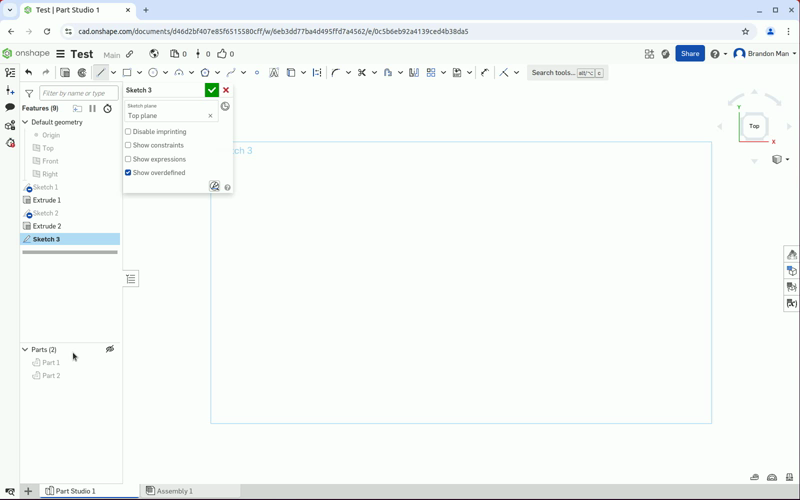
mouse_move(460, 395)
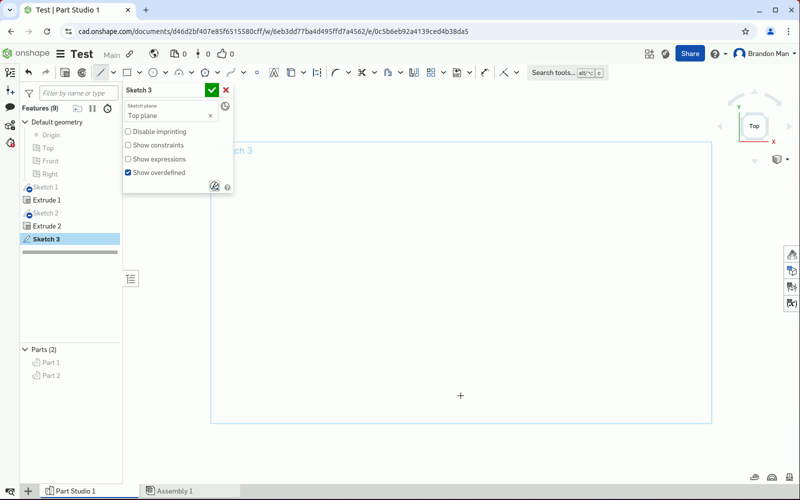
click(460, 395)
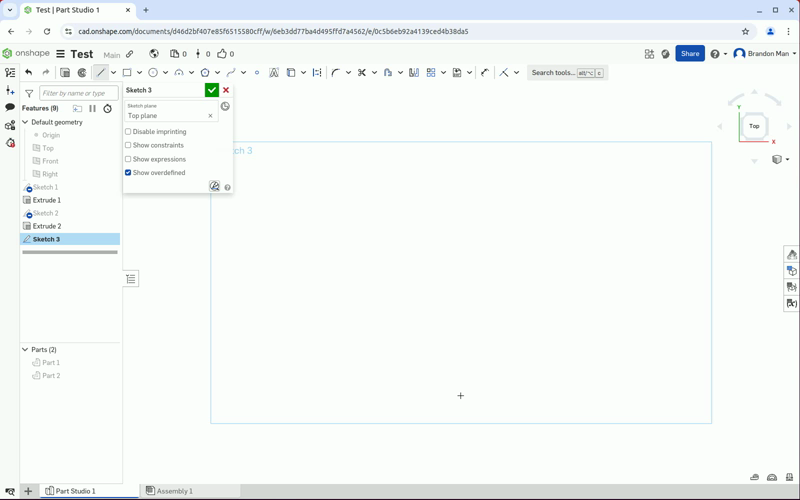
key_up(shift)
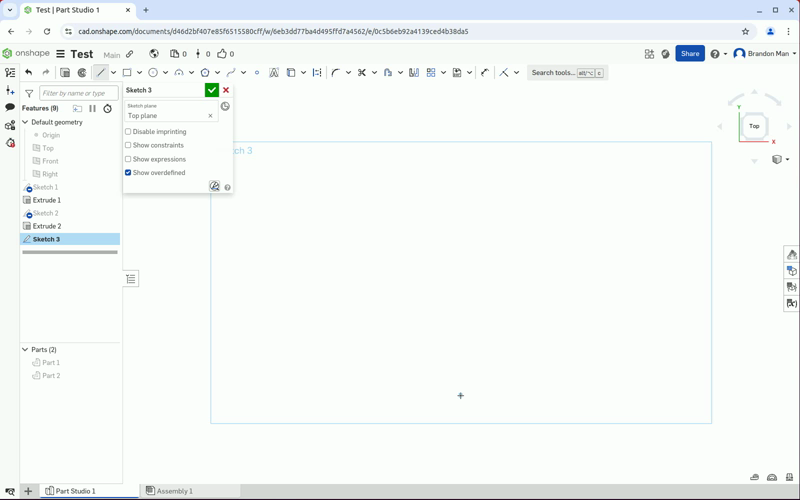
key_down(shift)
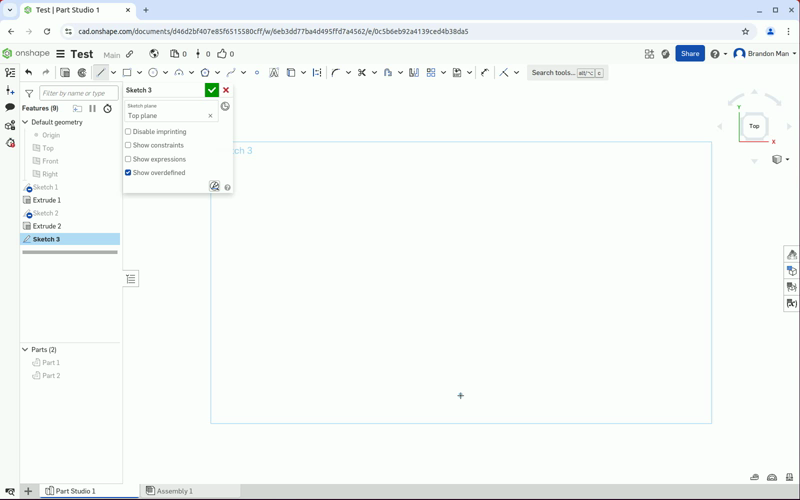
mouse_move(490, 395)
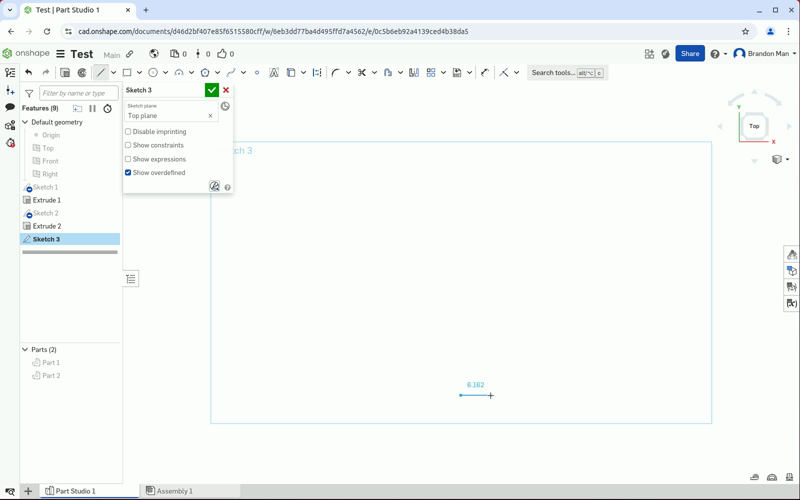
mouse_move(470, 395)
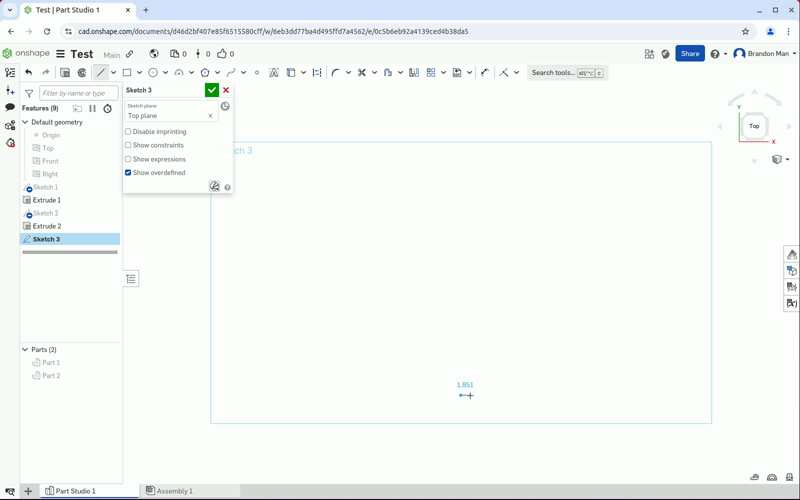
click(470, 395)
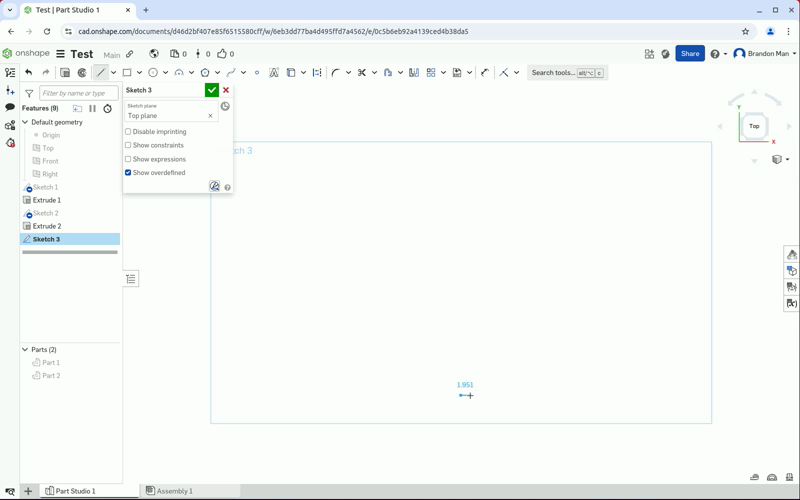
key_up(shift)
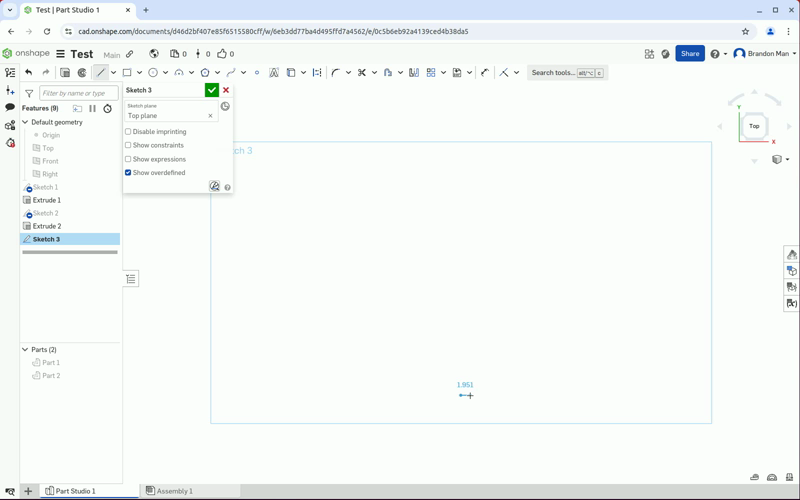
key_down(shift)
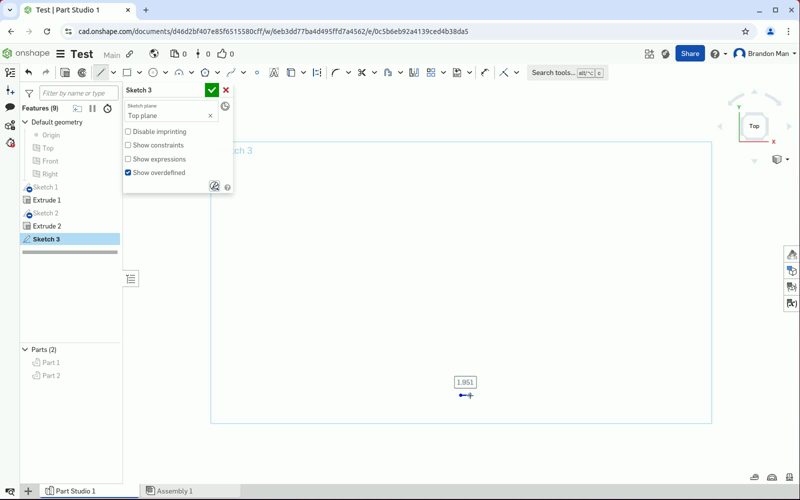
mouse_move(470, 292)
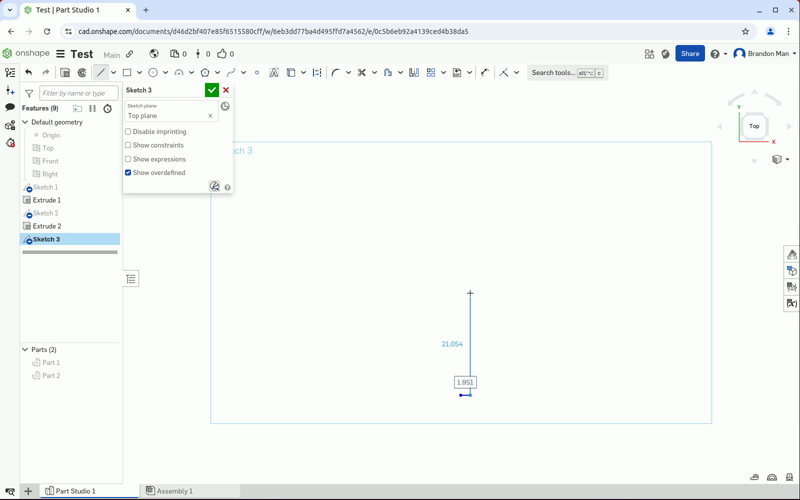
click(470, 292)
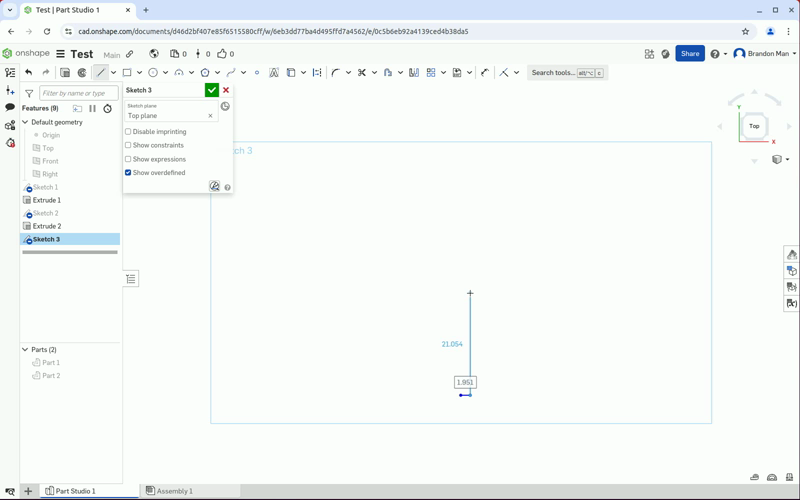
key_up(shift)
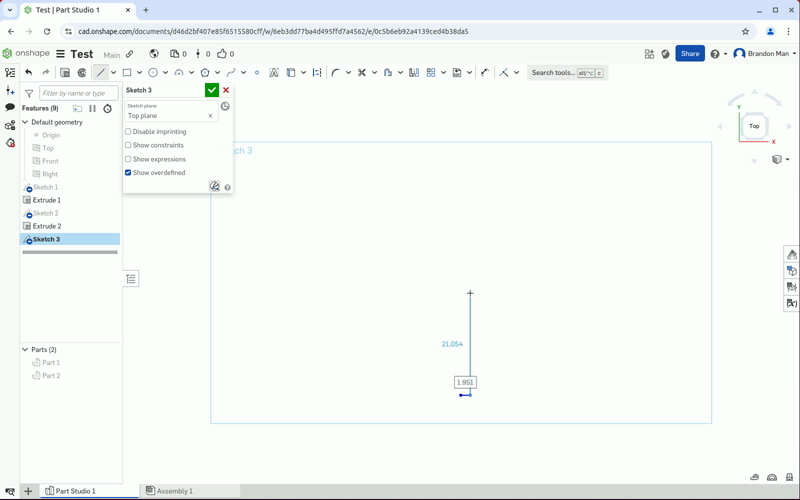
key_down(shift)
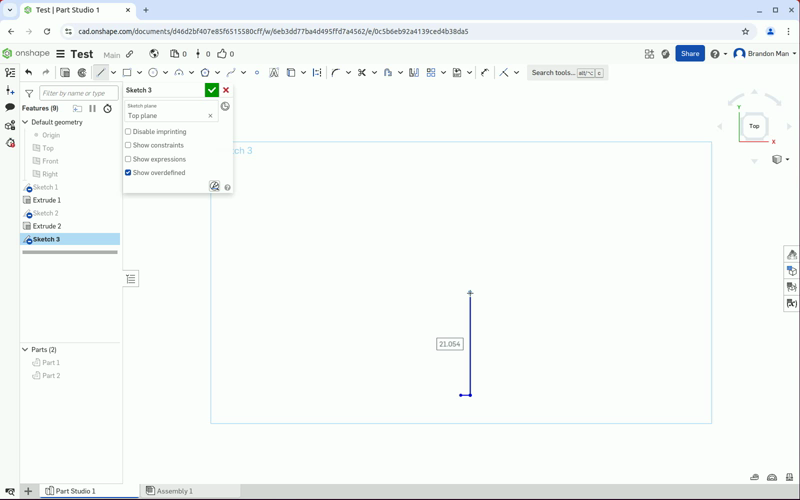
mouse_move(554, 292)
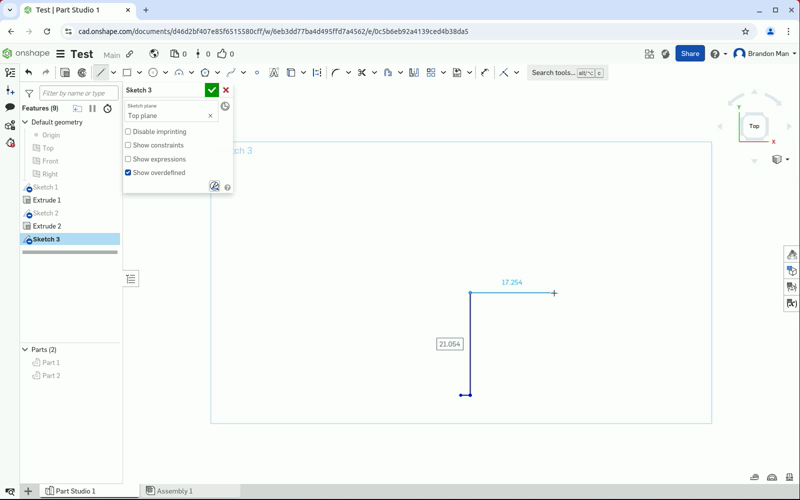
click(554, 292)
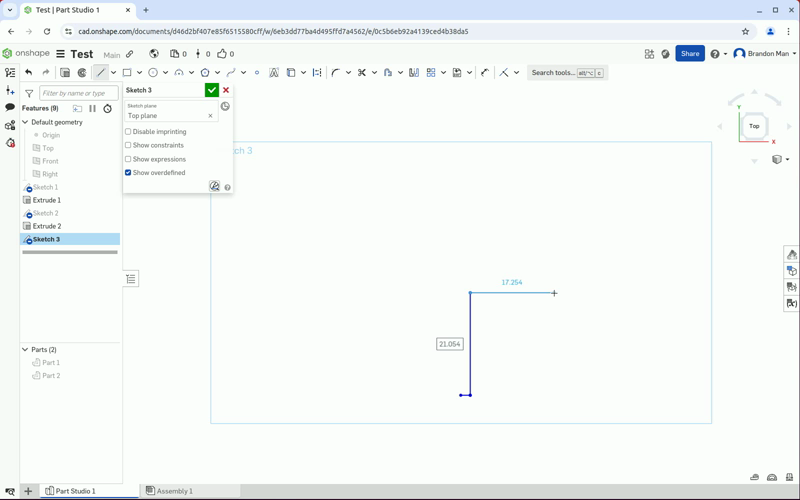
key_up(shift)
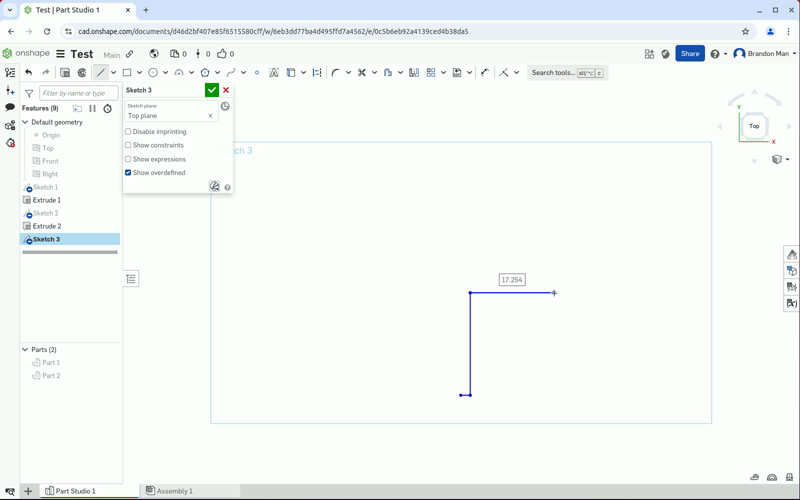
key_down(shift)
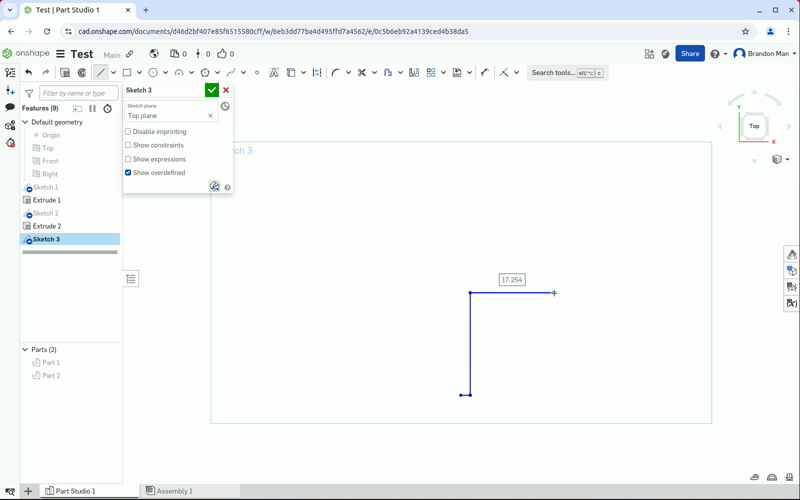
mouse_move(554, 395)
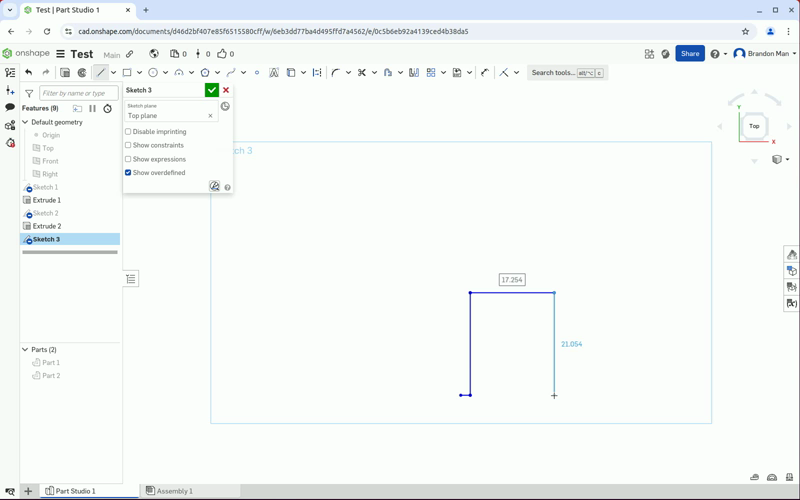
click(554, 395)
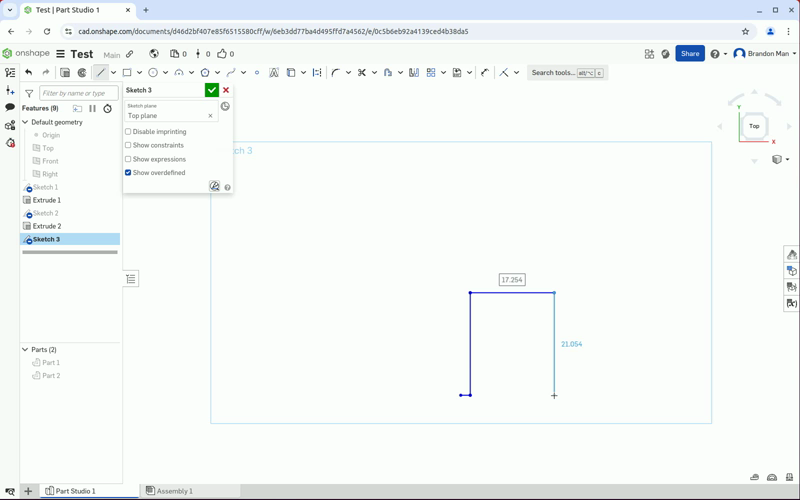
key_up(shift)
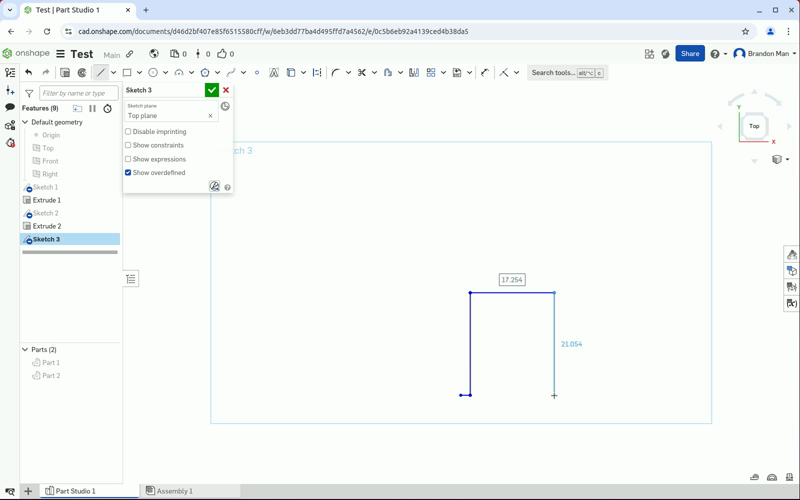
key_down(shift)
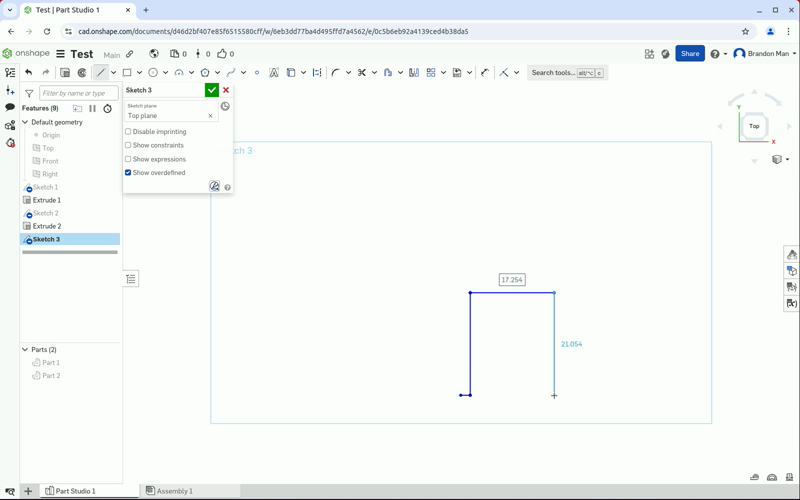
mouse_move(584, 395)
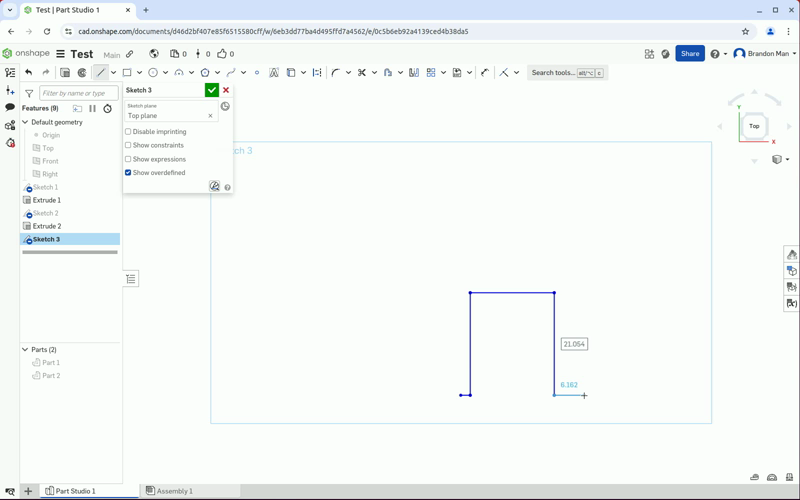
mouse_move(562, 395)
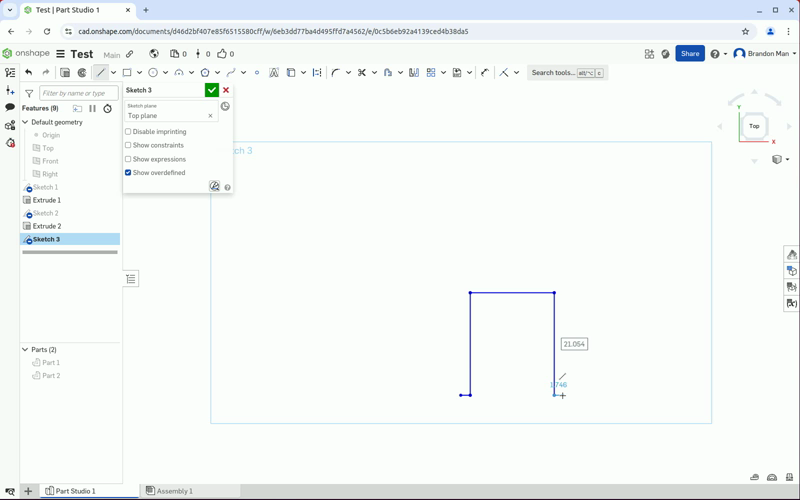
click(562, 395)
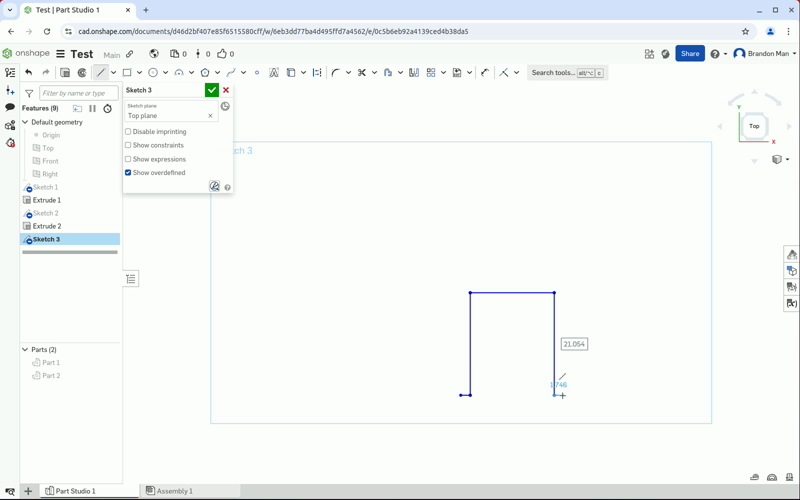
key_up(shift)
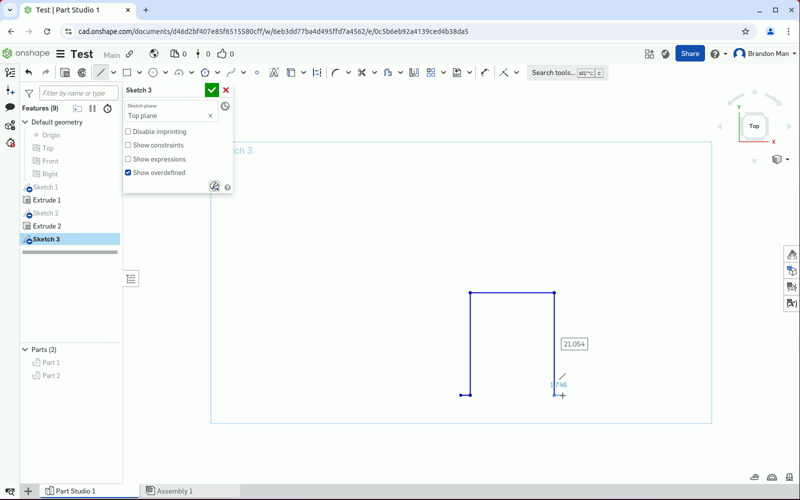
key_down(shift)
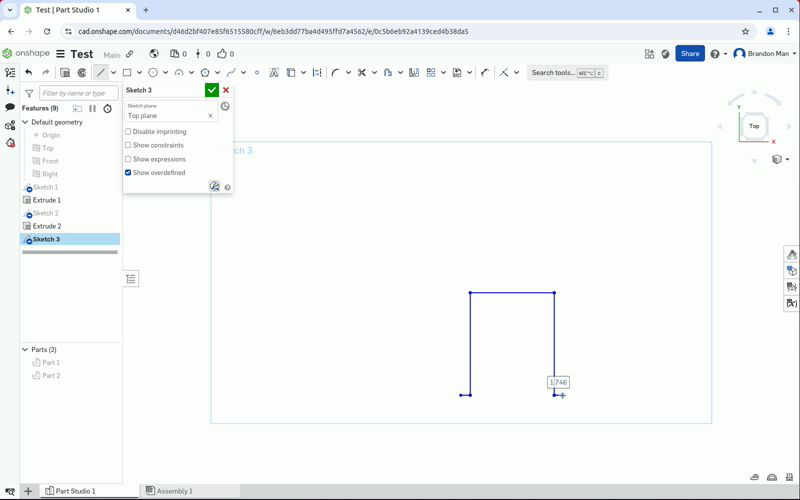
mouse_move(562, 282)
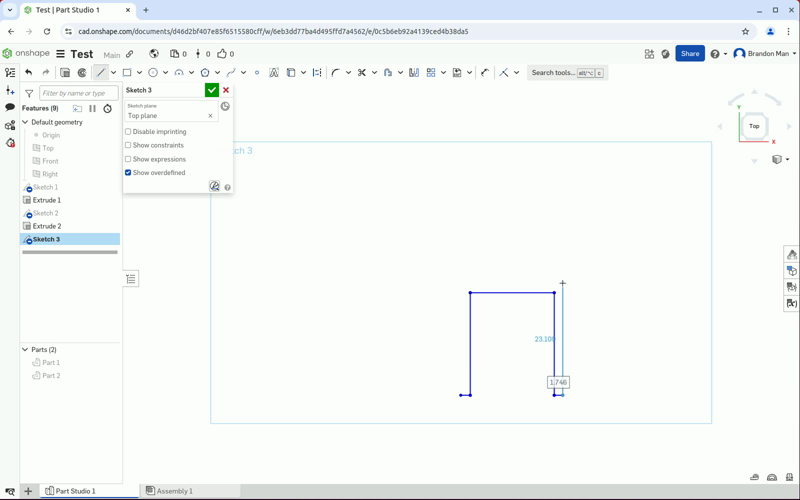
click(562, 282)
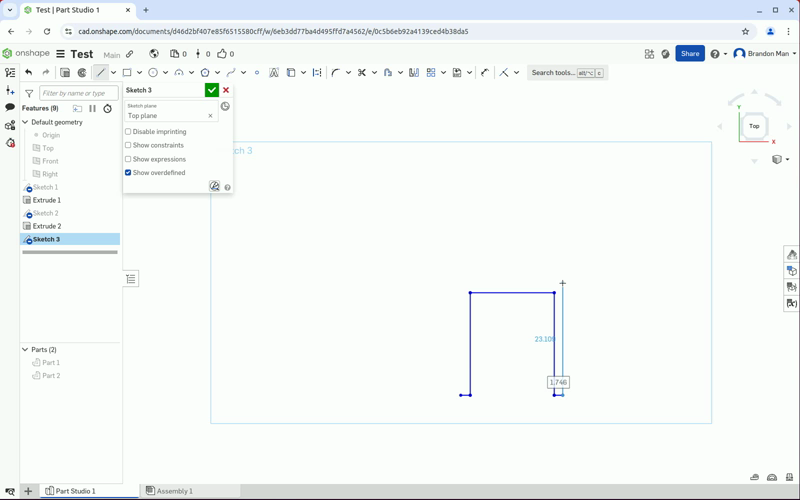
key_up(shift)
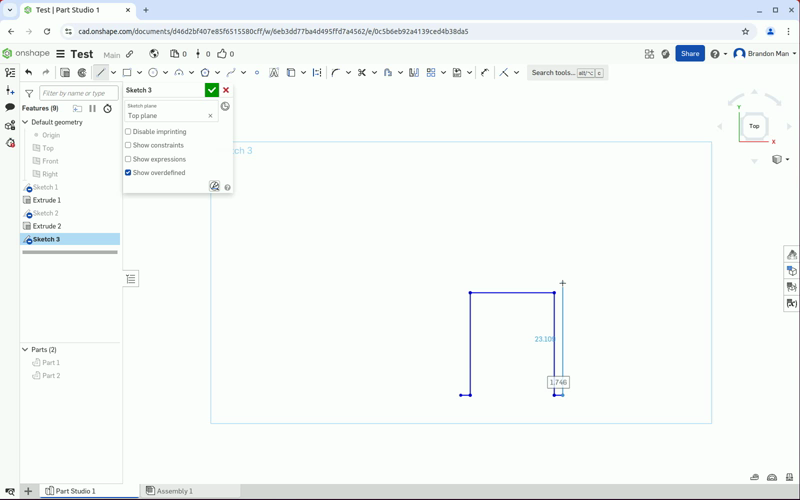
key_down(shift)
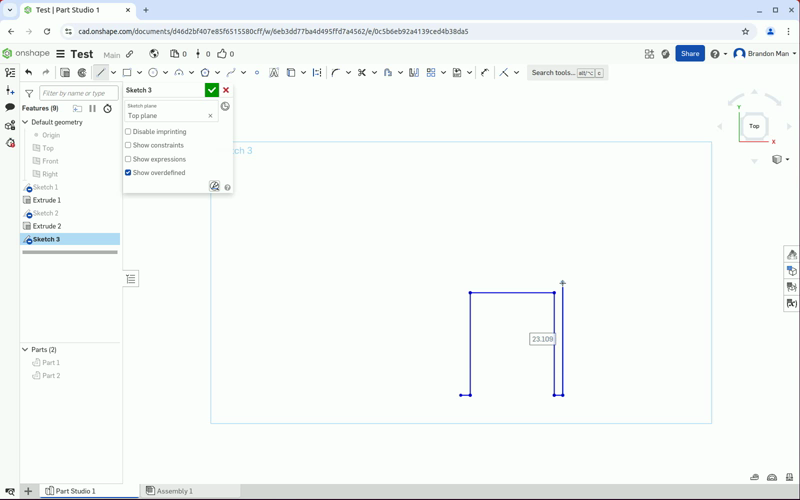
mouse_move(460, 282)
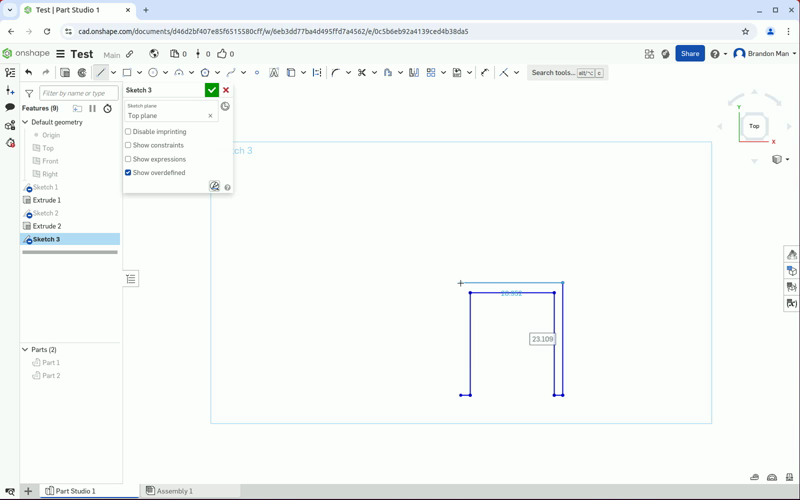
click(460, 282)
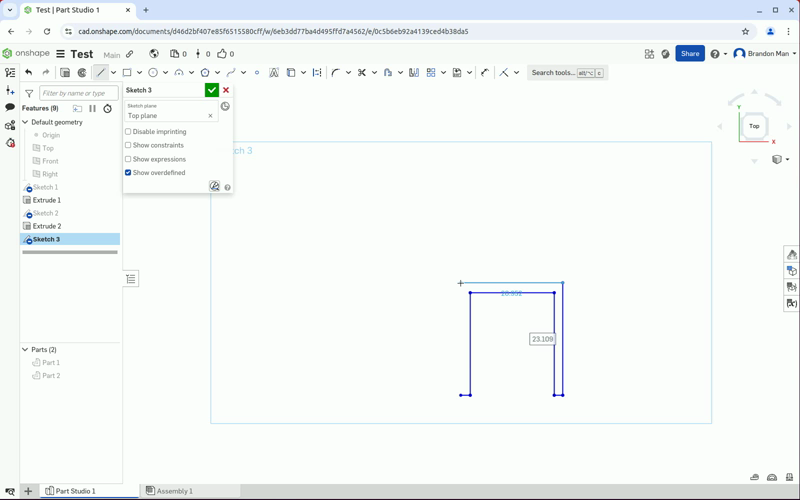
key_up(shift)
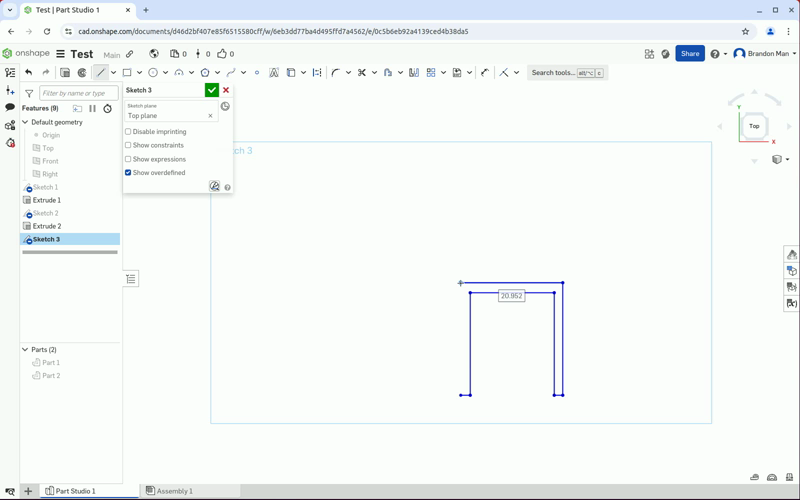
key_down(shift)
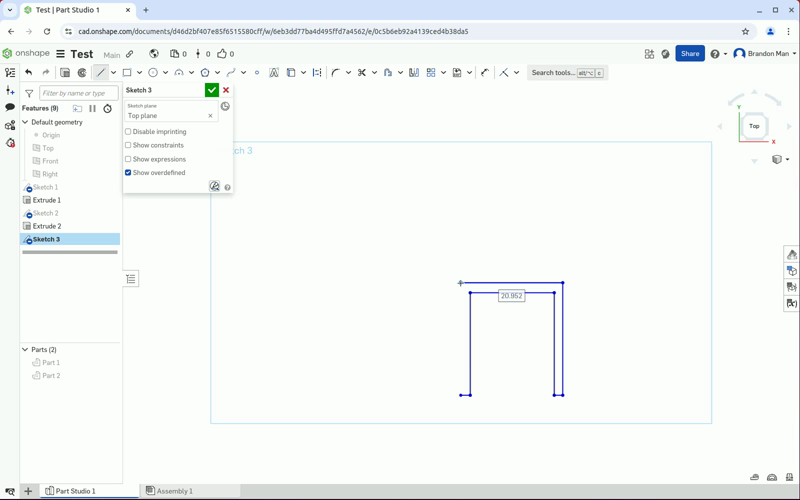
mouse_move(460, 395)
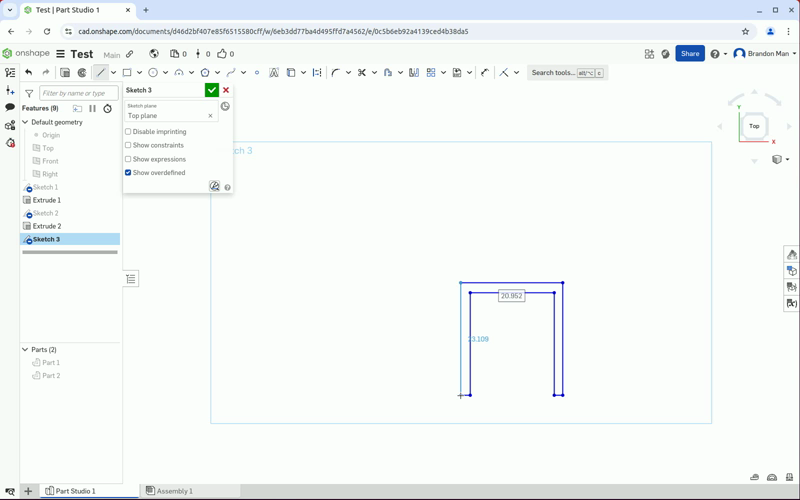
key_up(shift)
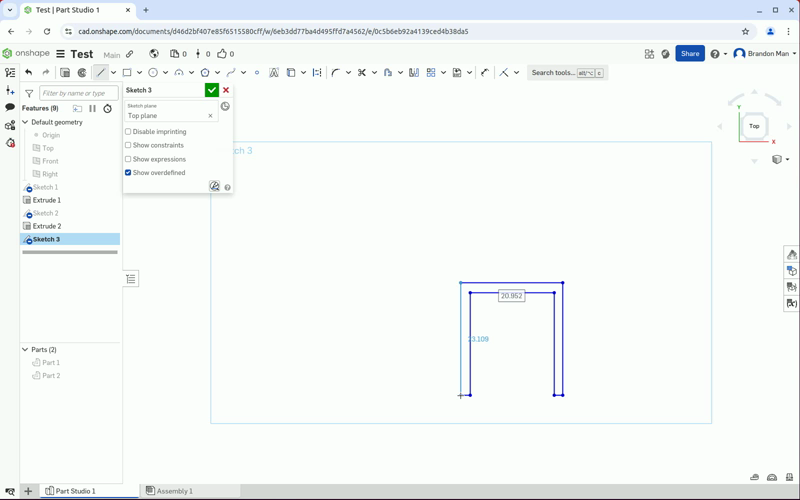
click(460, 395)
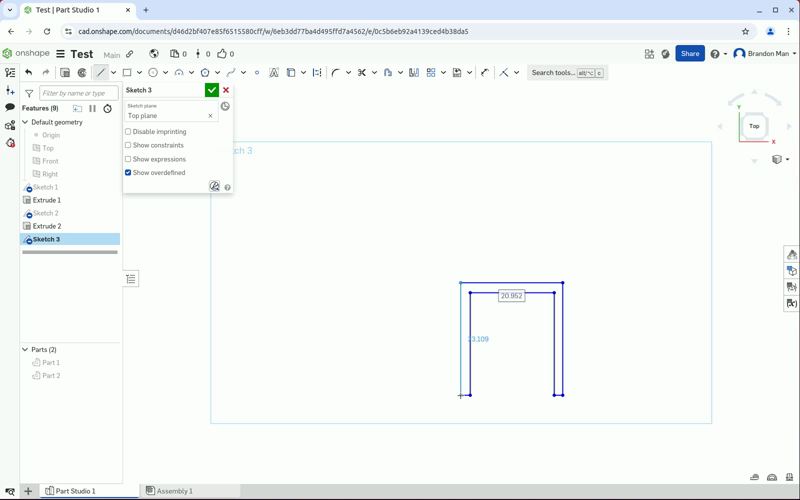
key(esc)
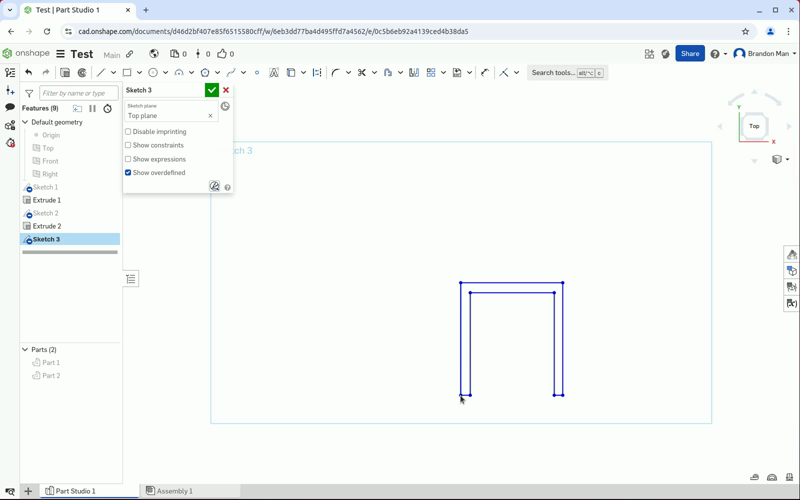
mouse_move(478, 288)
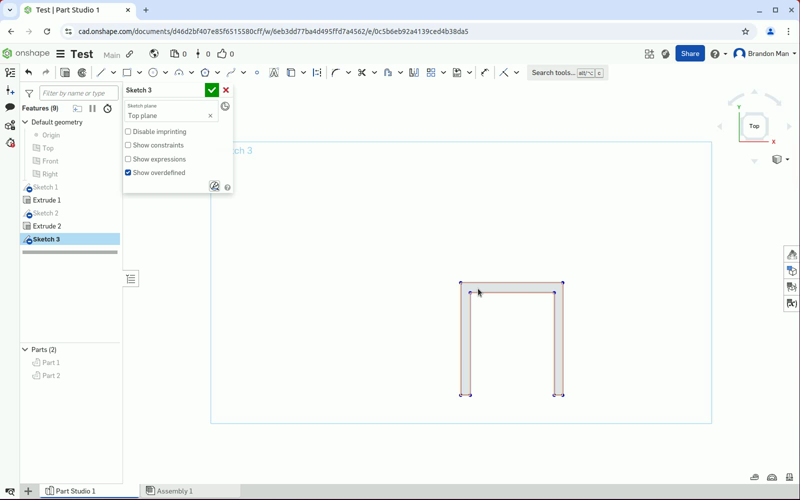
click(478, 288)
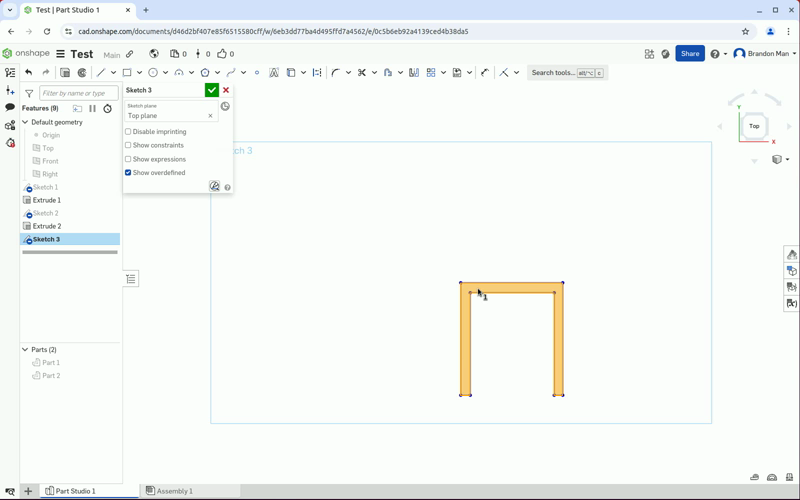
mouse_move(73, 352)
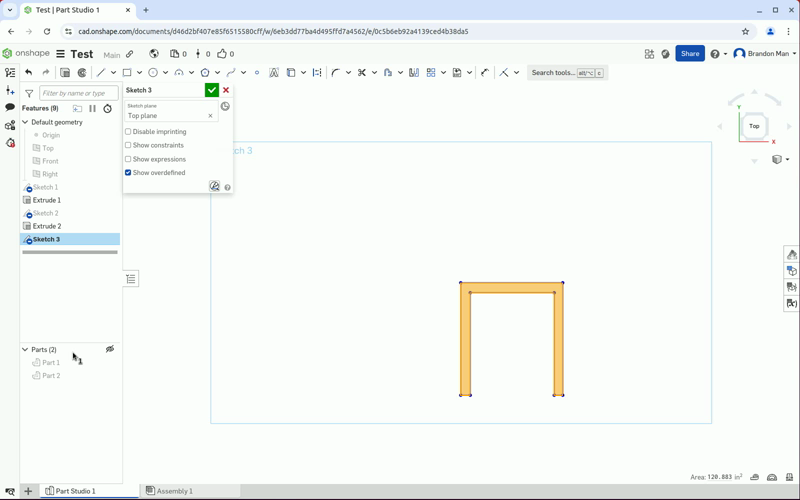
key(shift+y)
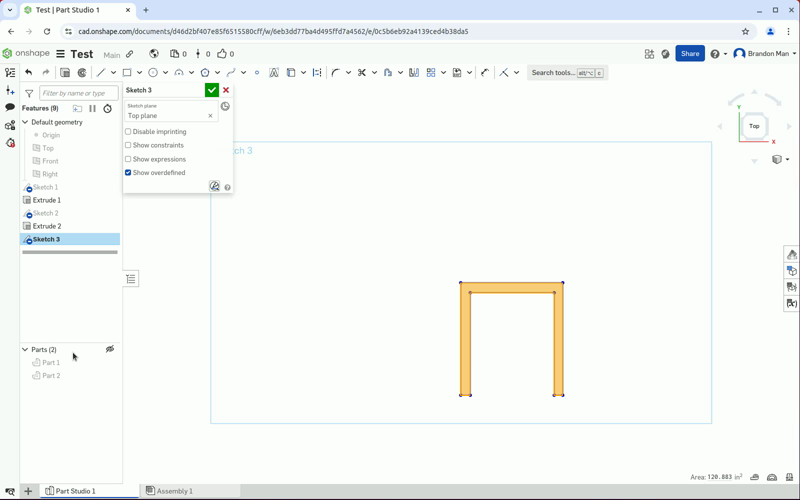
key(shift+e)
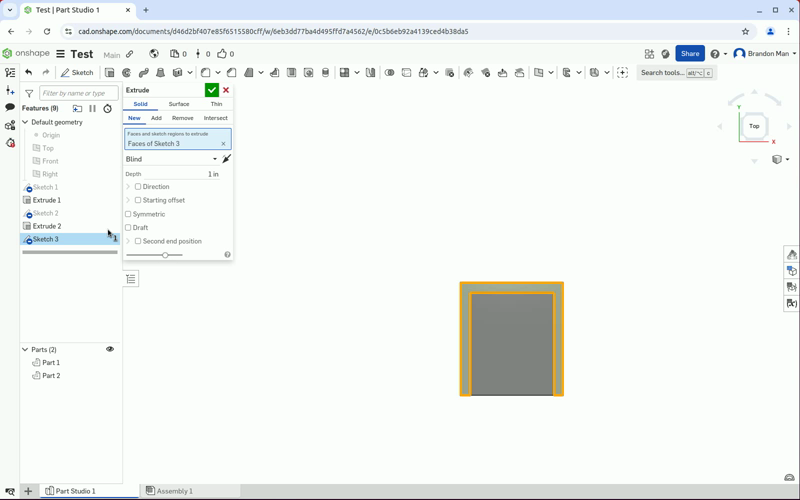
mouse_move(143, 106)
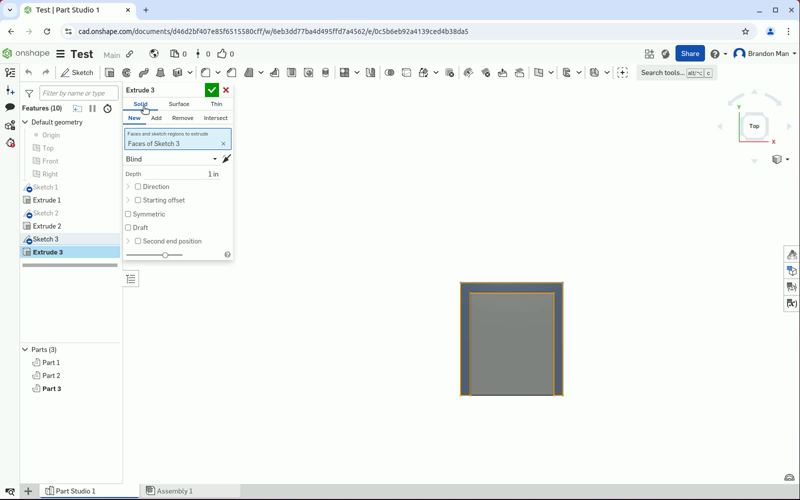
click(143, 106)
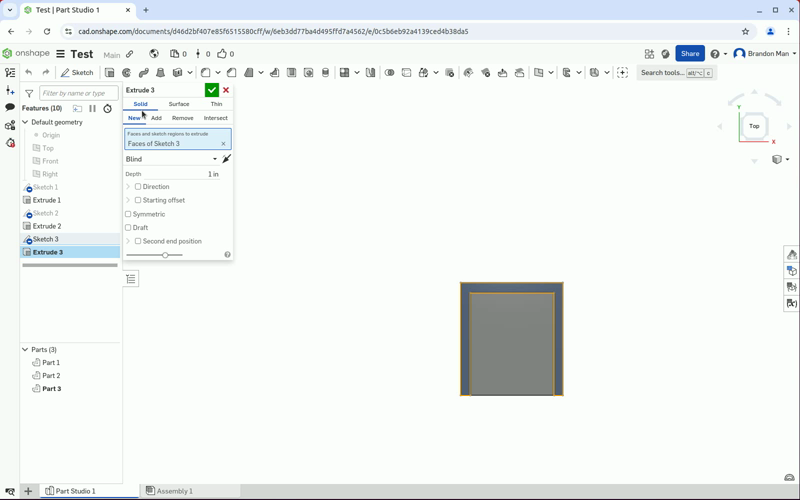
mouse_move(137, 120)
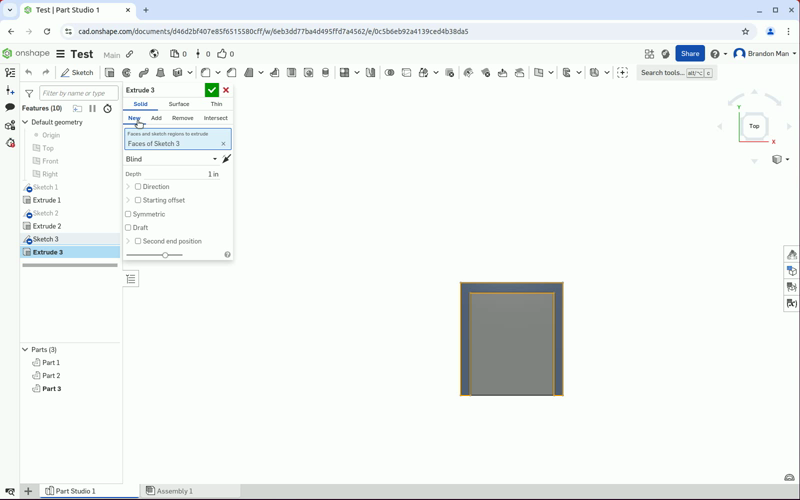
click(137, 120)
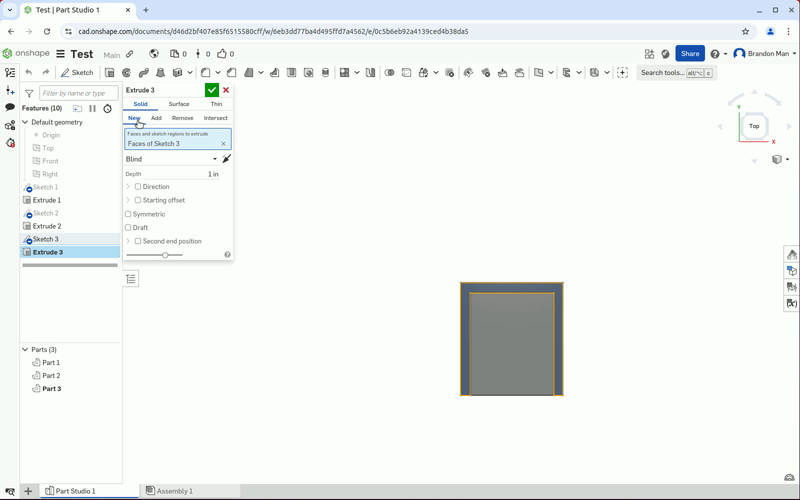
key(tab, 4)
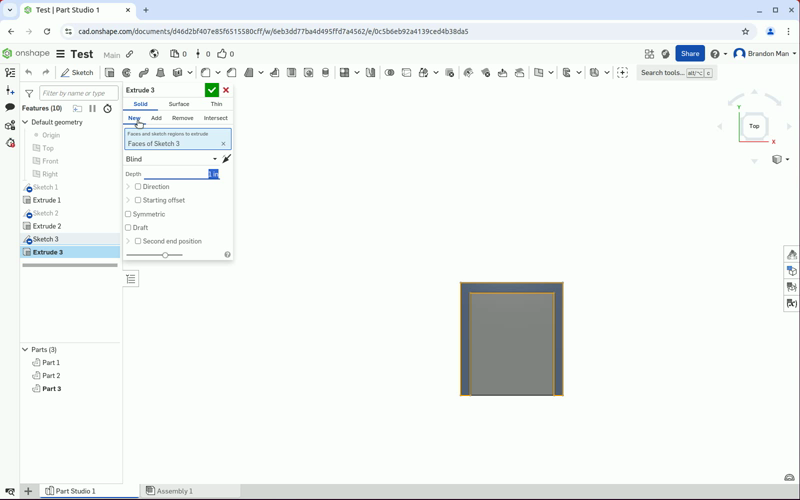
text(2.166)
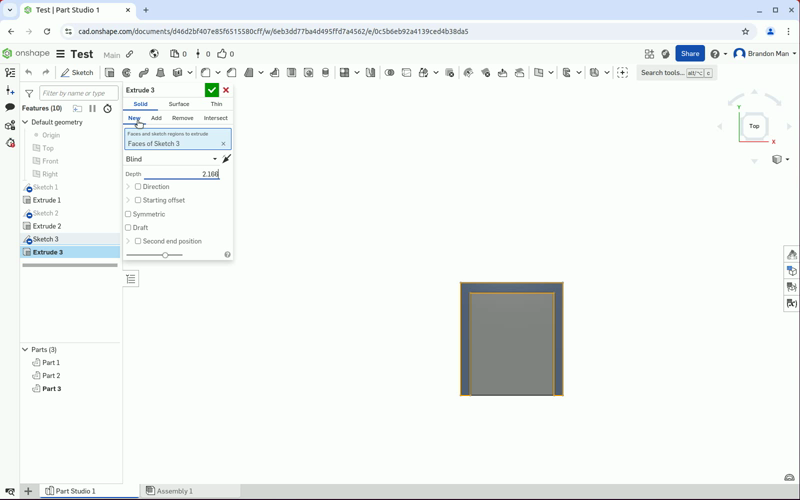
key(enter)
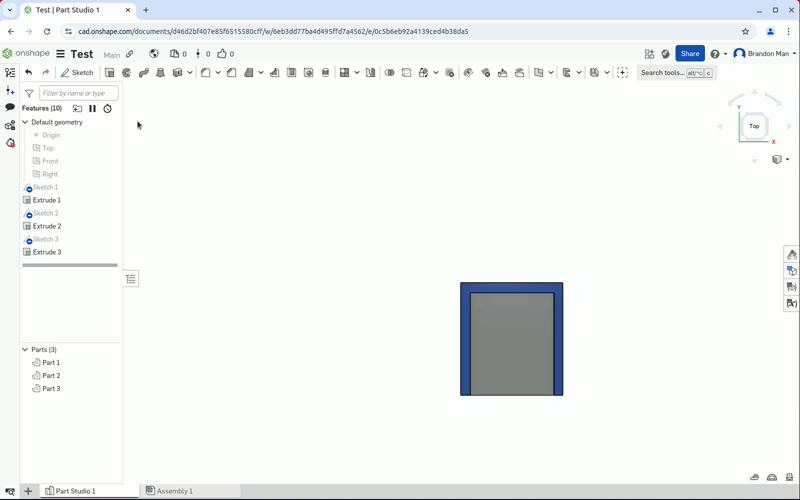
key(shift+h)
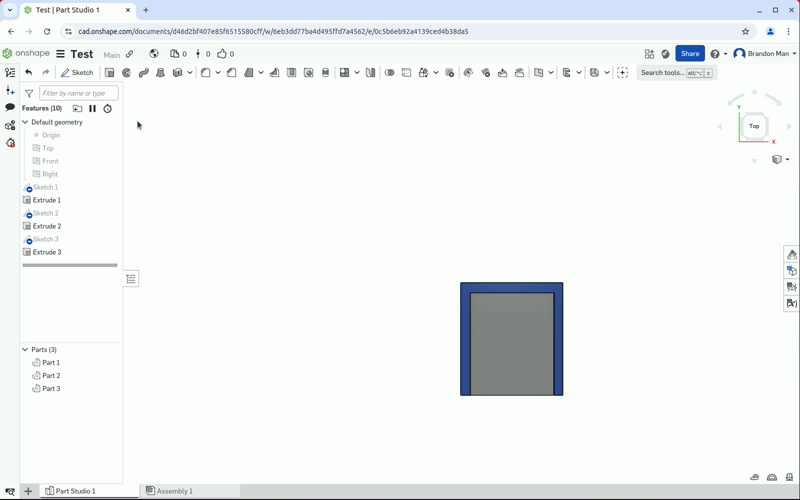
key(shift+h)
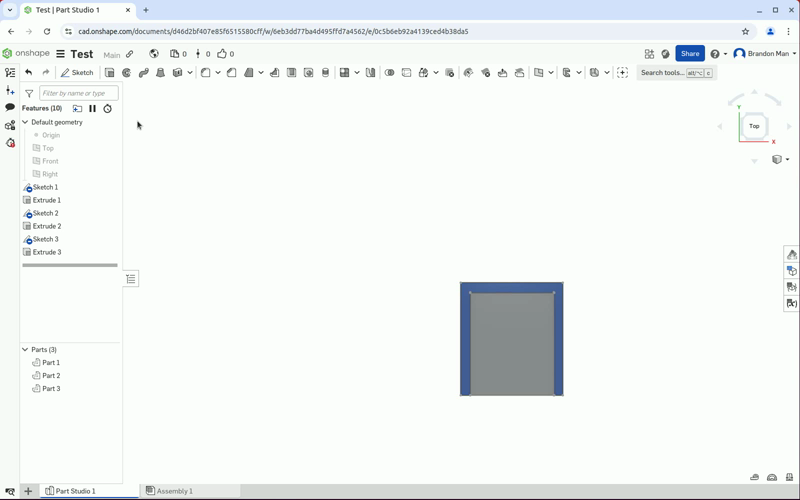
key(shift+7)
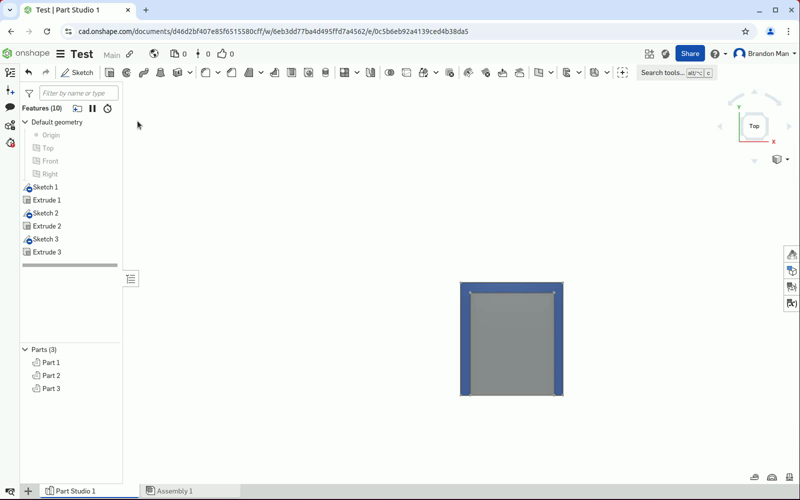
key(up, 3)
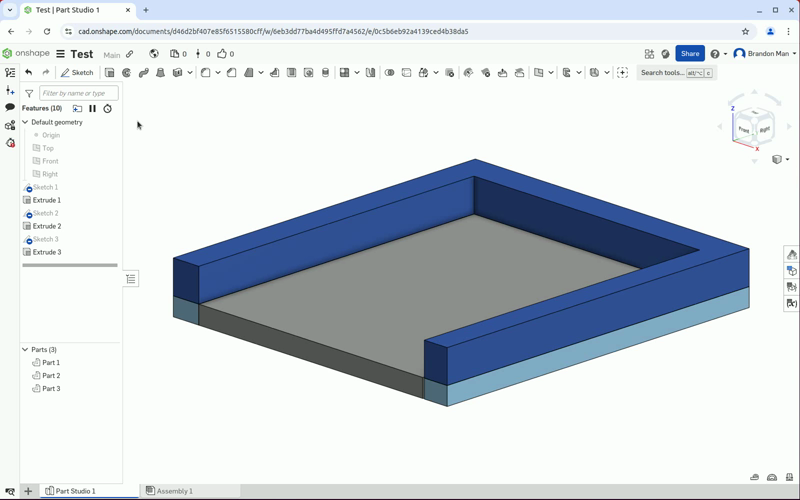
key(left, 3)
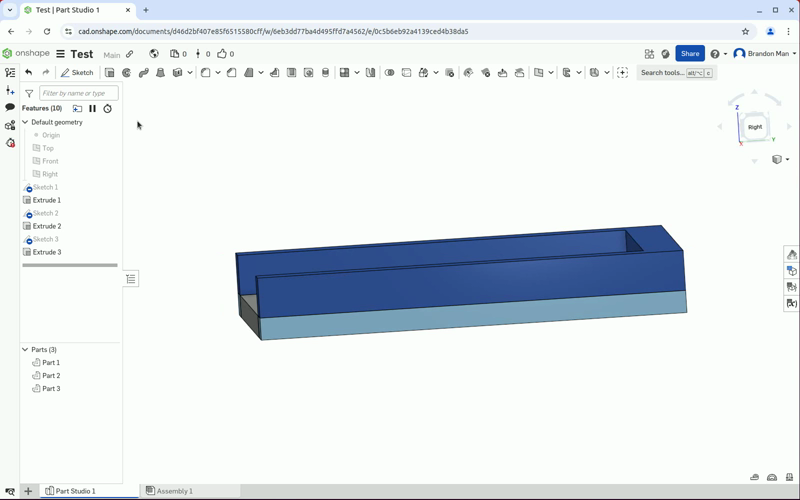
key(right, 3)
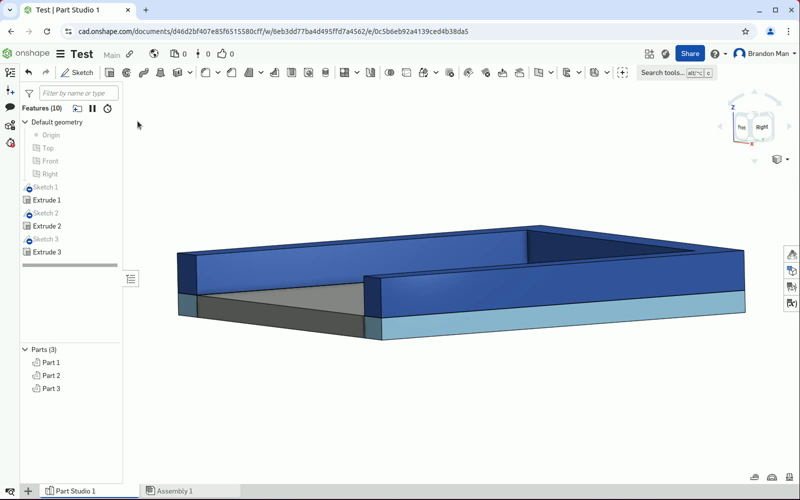
key(down, 3)
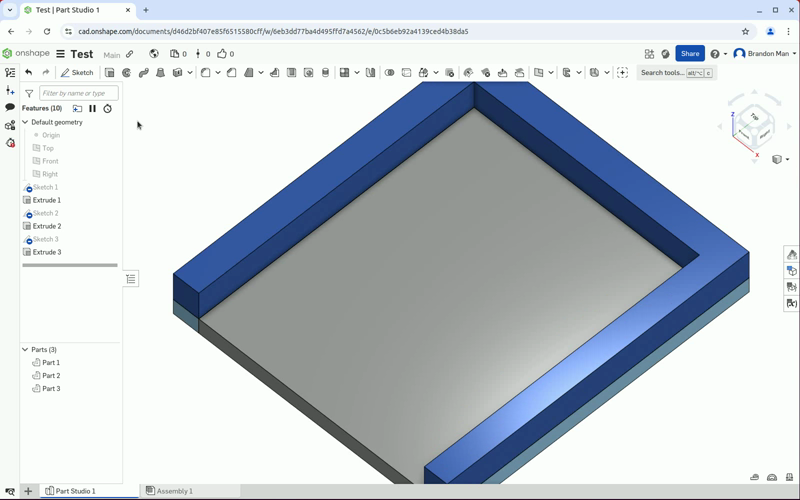
mouse_move(73, 189)
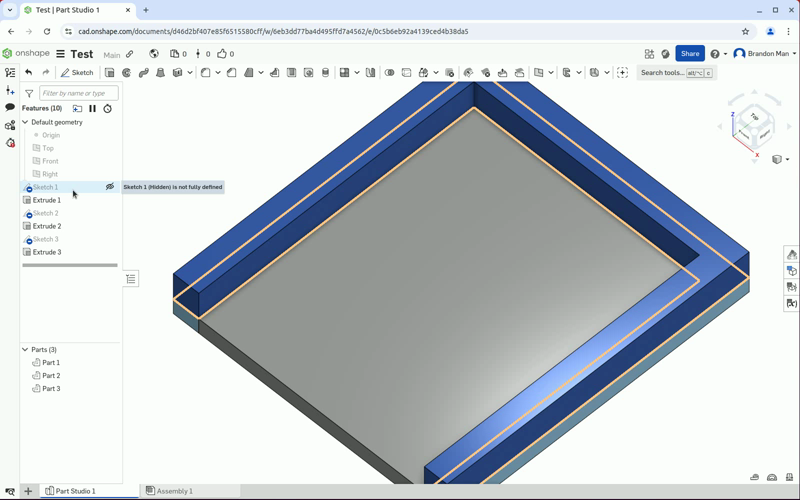
click(73, 189)